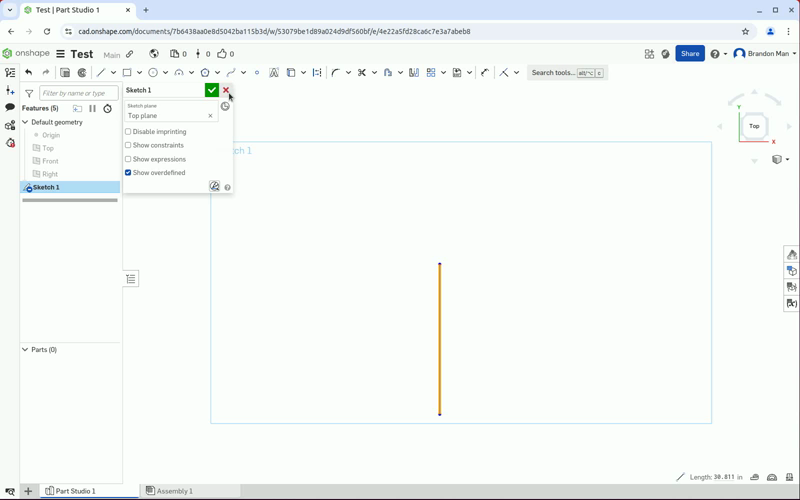
key(shift+h)
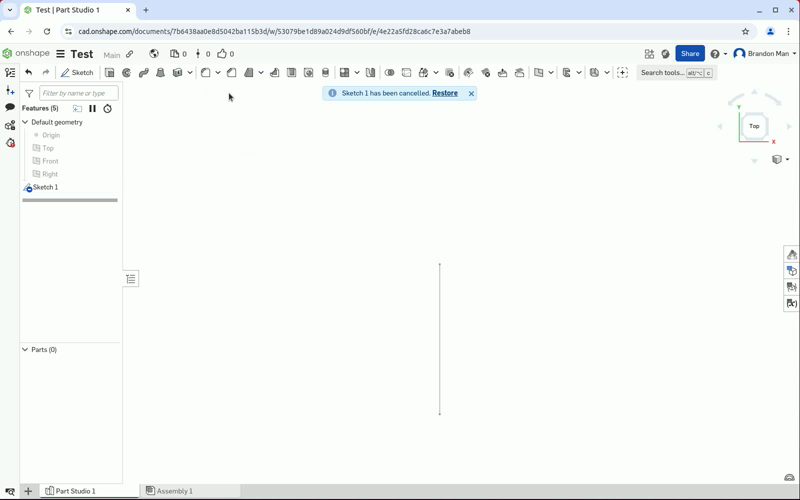
key(shift+s)
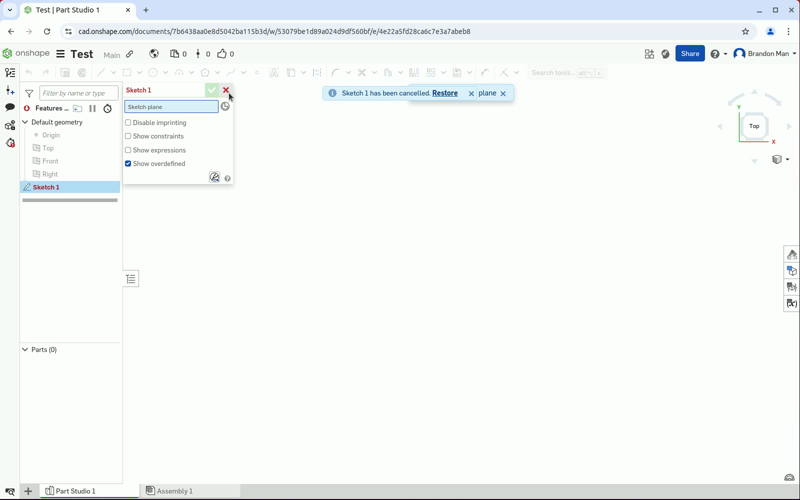
mouse_move(73, 150)
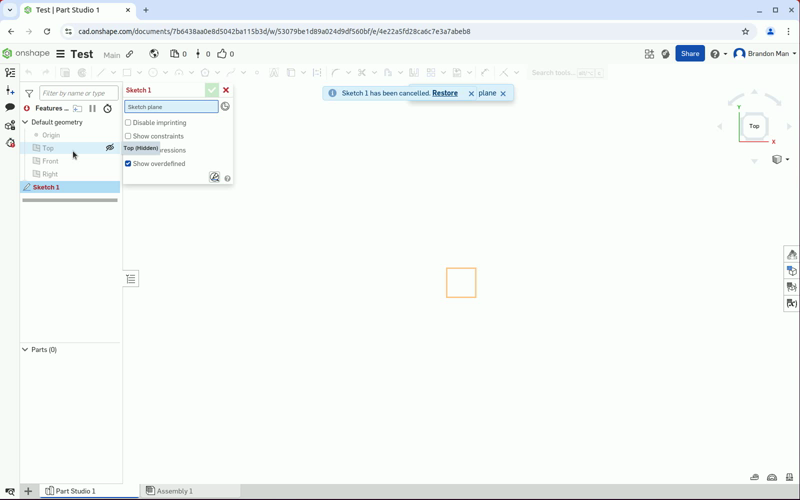
click(73, 150)
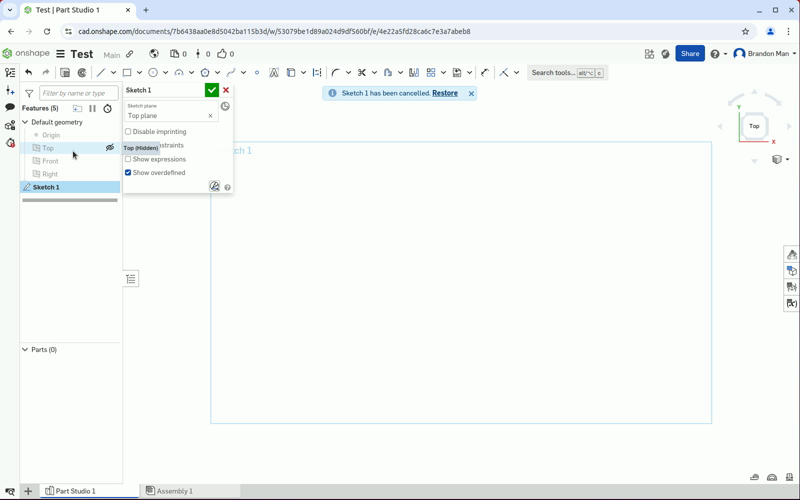
mouse_move(73, 352)
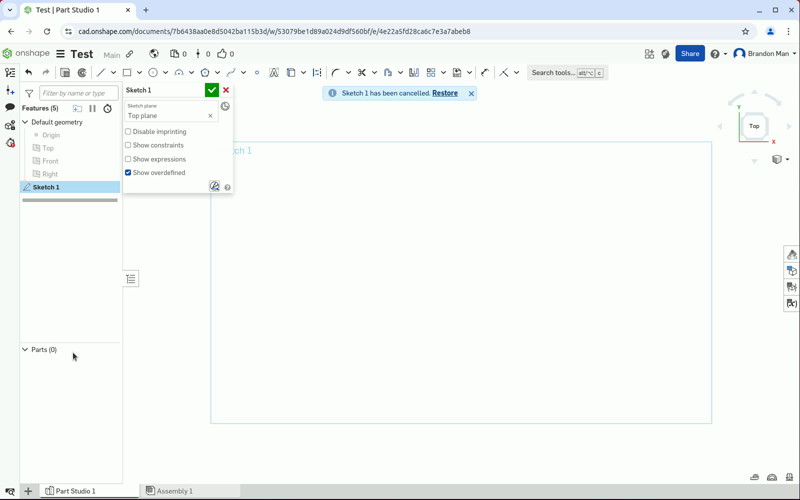
key(y)
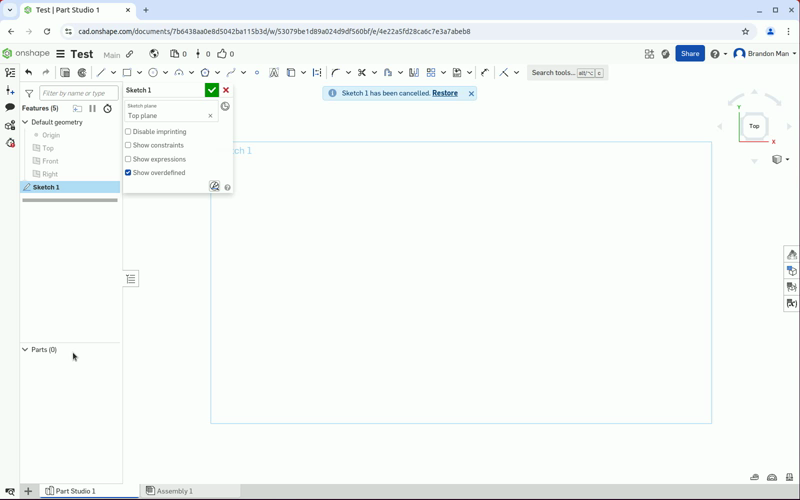
key(l)
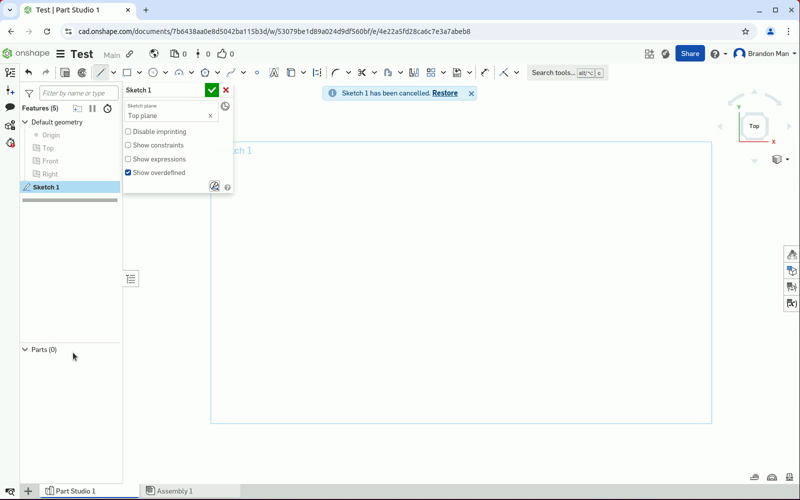
key_down(shift)
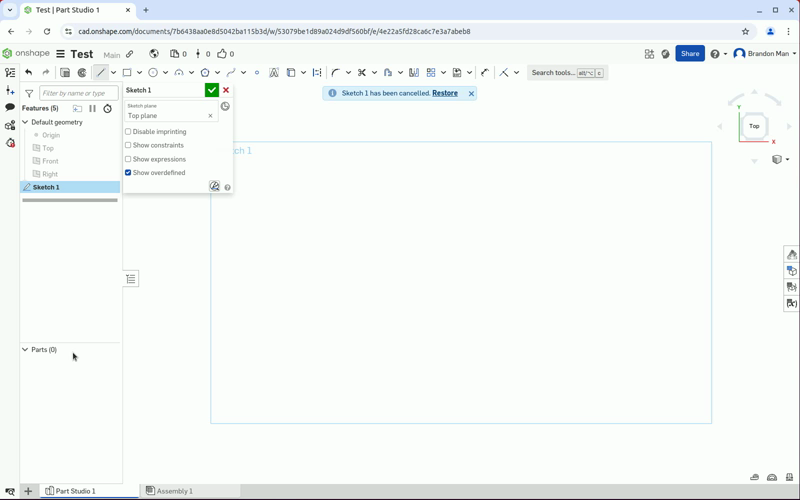
mouse_move(348, 239)
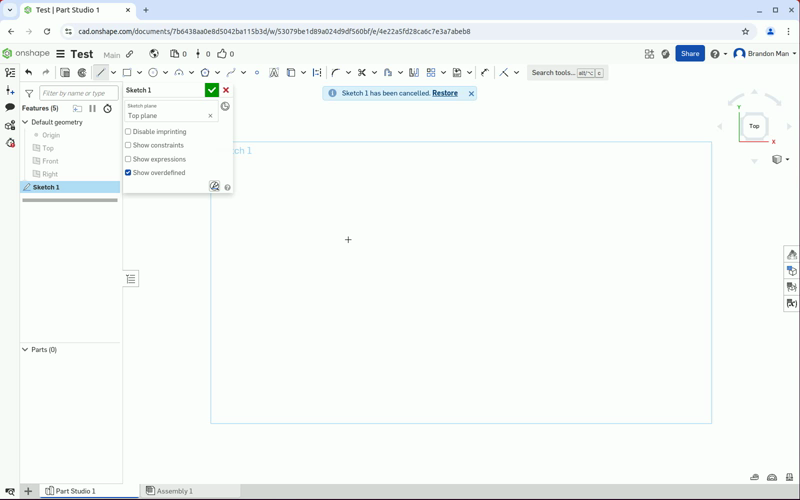
click(348, 239)
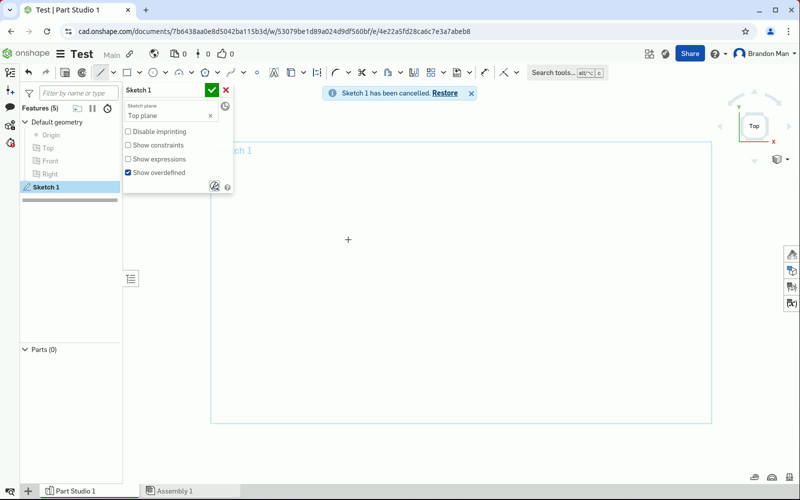
key_up(shift)
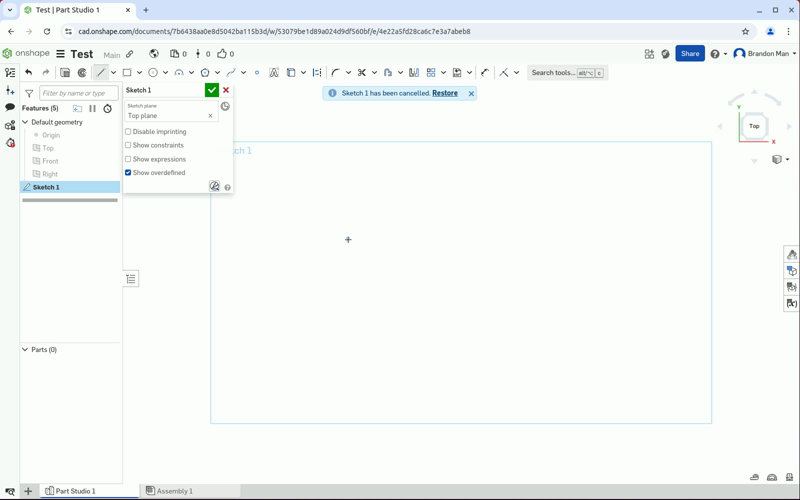
key_down(shift)
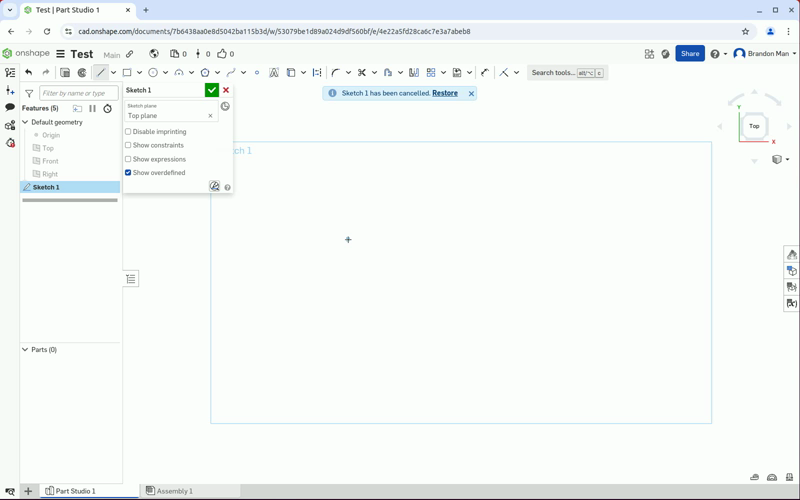
mouse_move(378, 239)
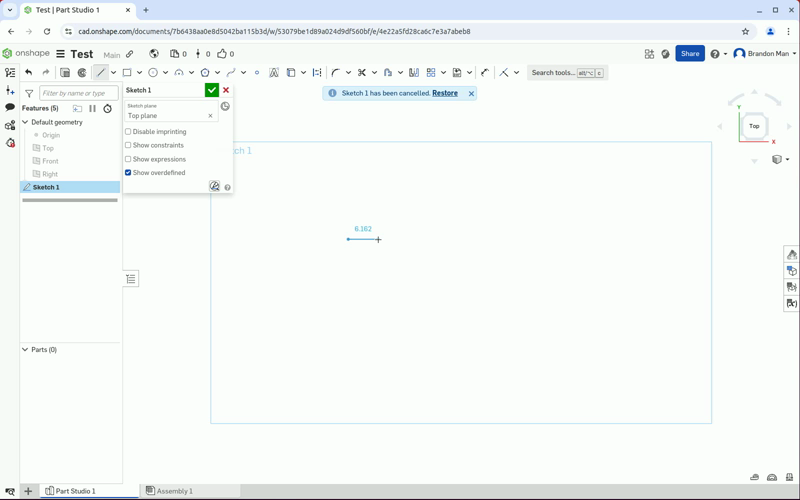
mouse_move(356, 252)
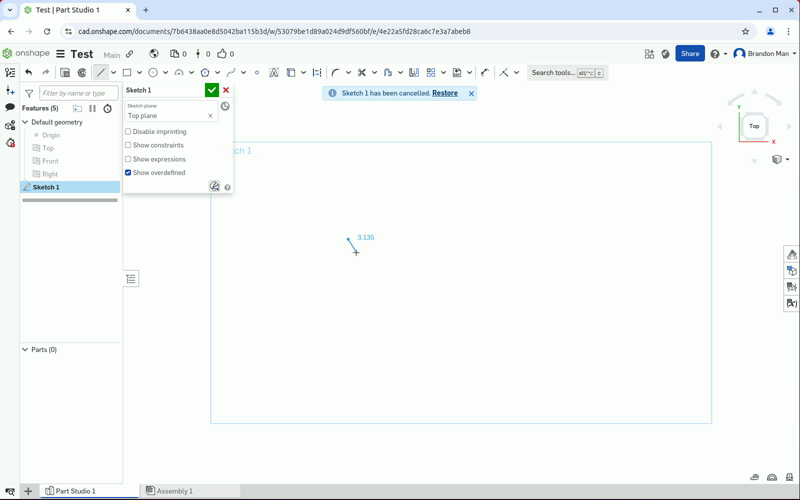
click(356, 252)
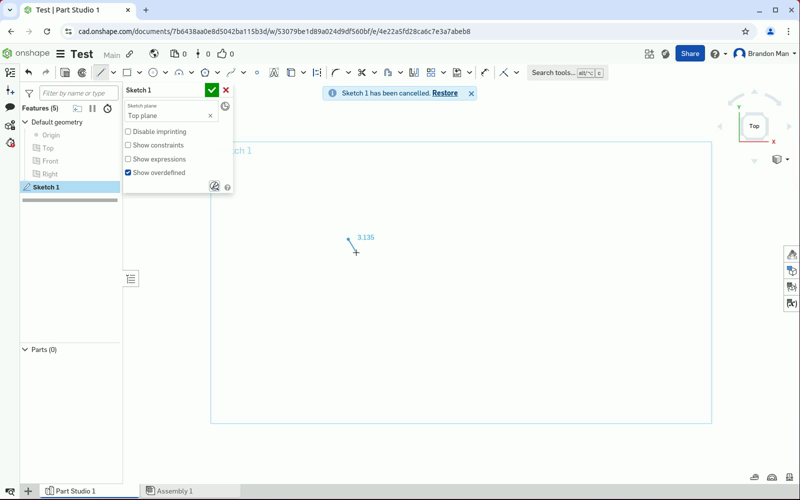
key_up(shift)
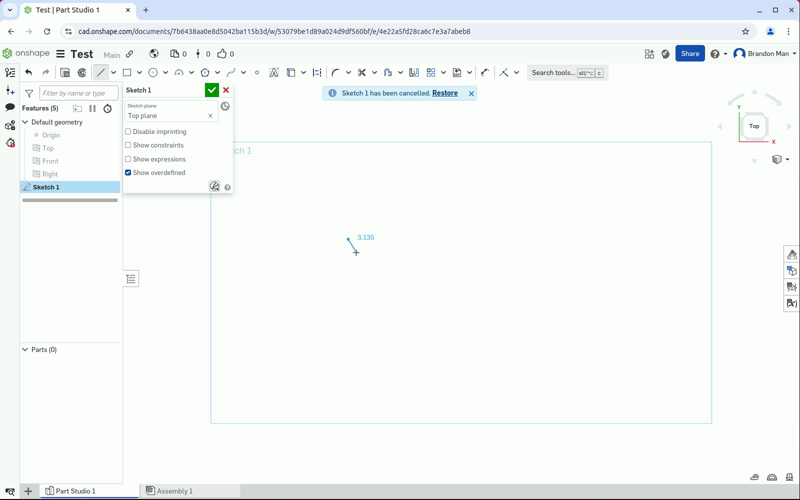
key_down(shift)
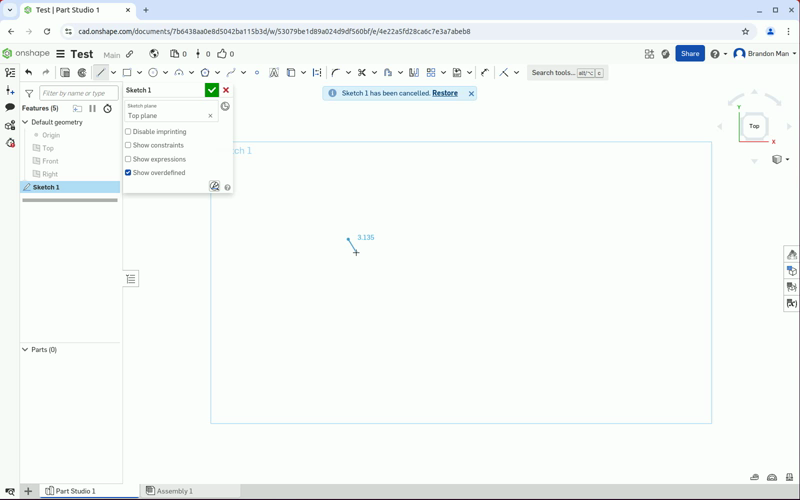
mouse_move(386, 252)
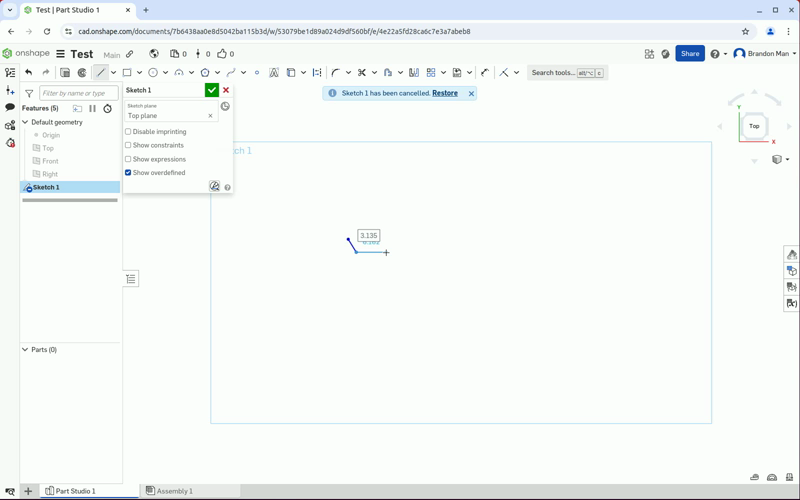
mouse_move(370, 253)
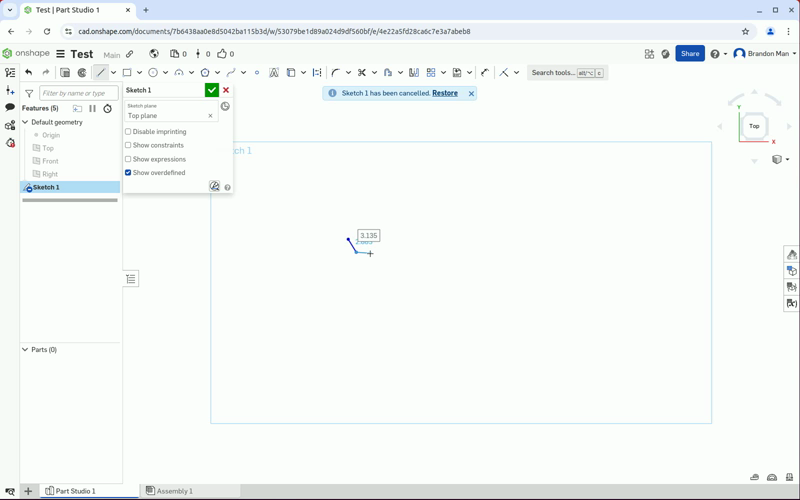
click(370, 253)
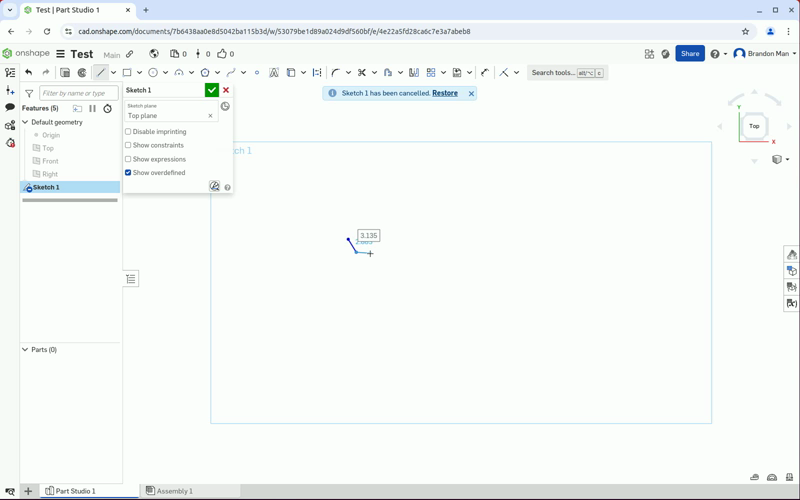
key_up(shift)
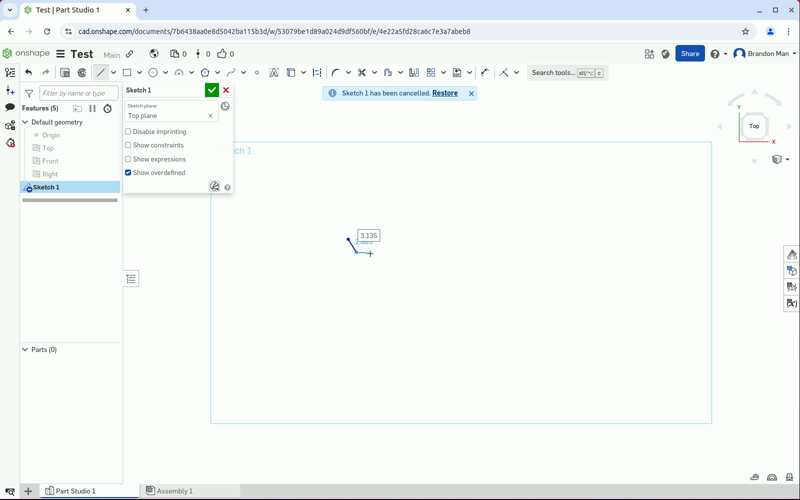
key_down(shift)
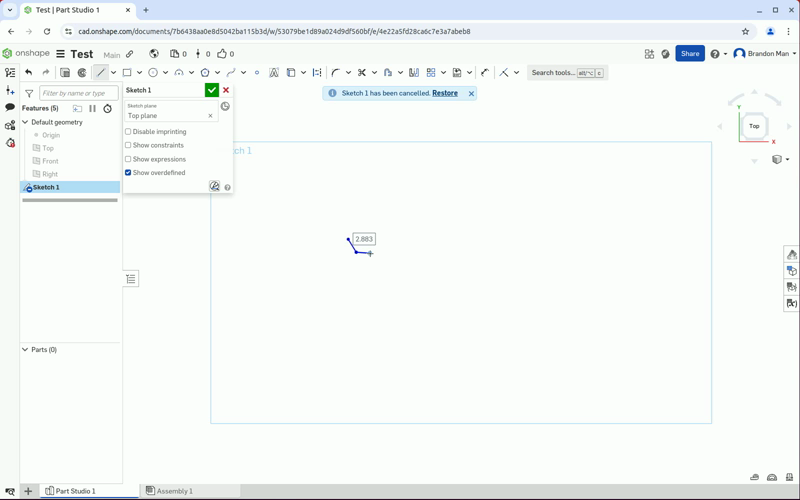
mouse_move(400, 253)
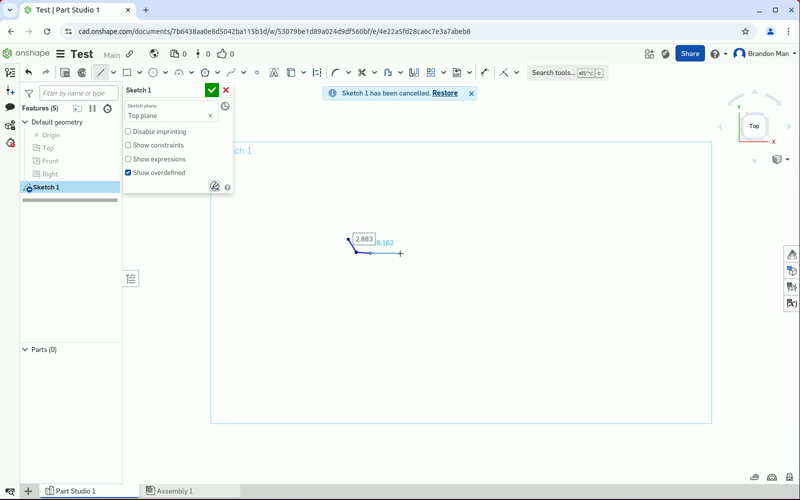
mouse_move(380, 242)
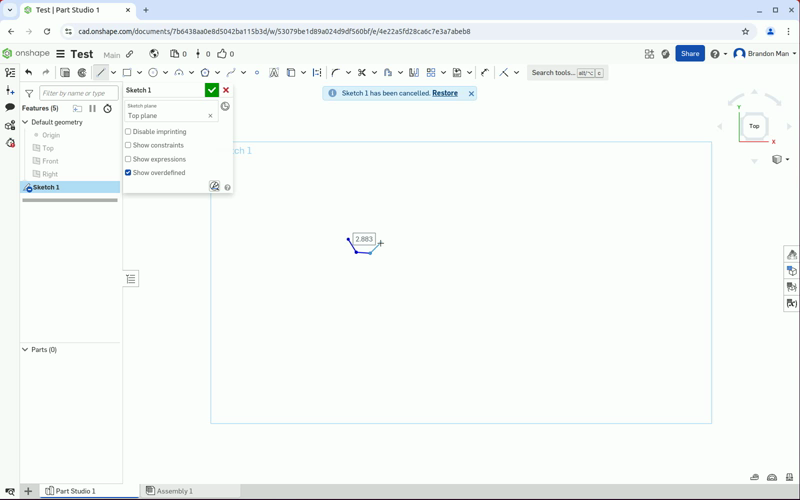
click(380, 242)
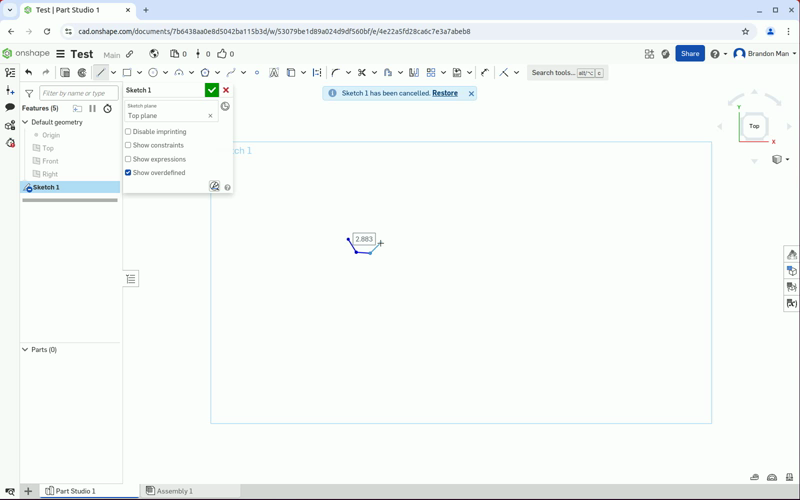
key_up(shift)
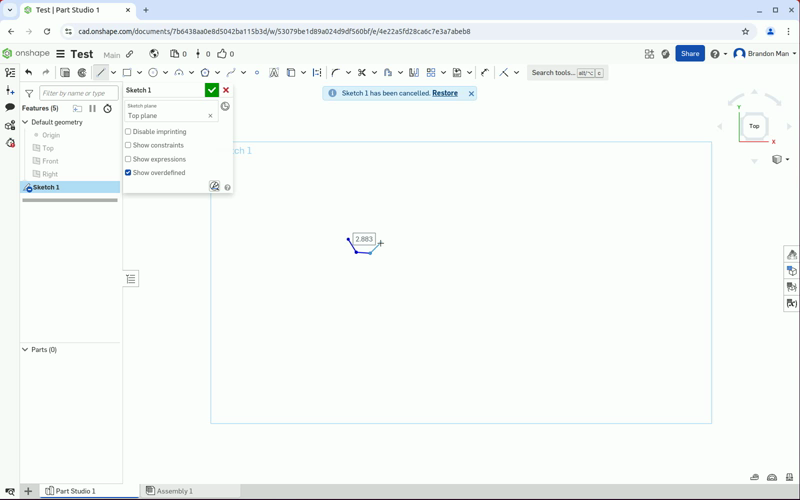
key_down(shift)
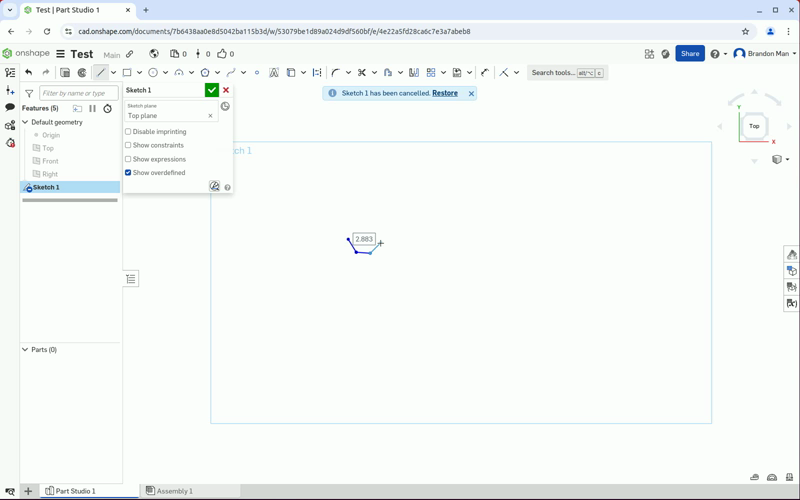
mouse_move(410, 242)
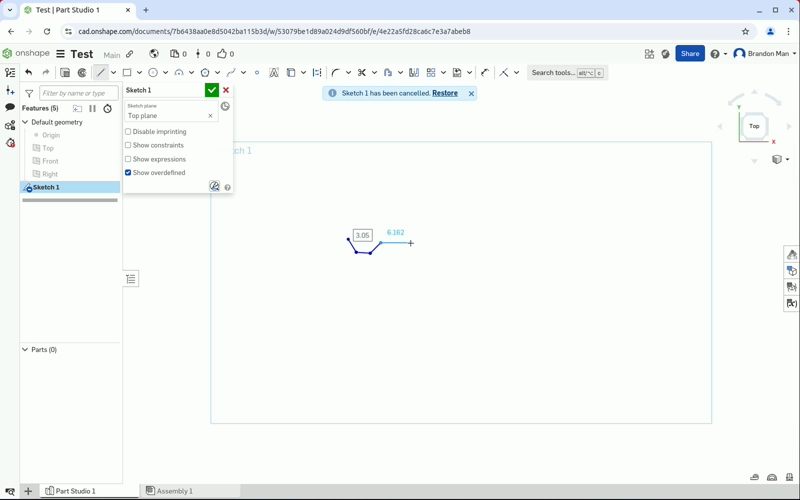
mouse_move(379, 228)
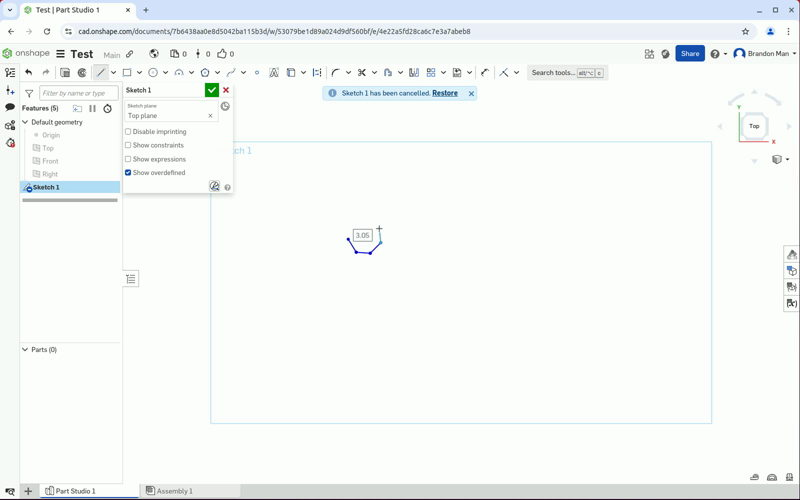
click(379, 228)
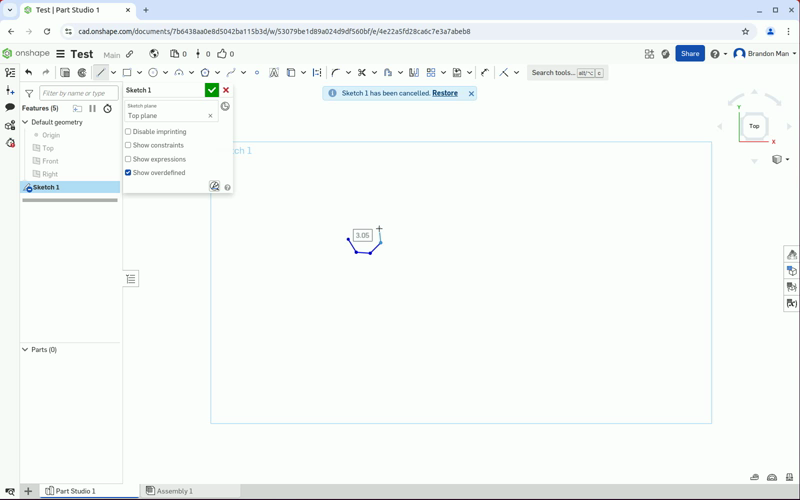
key_up(shift)
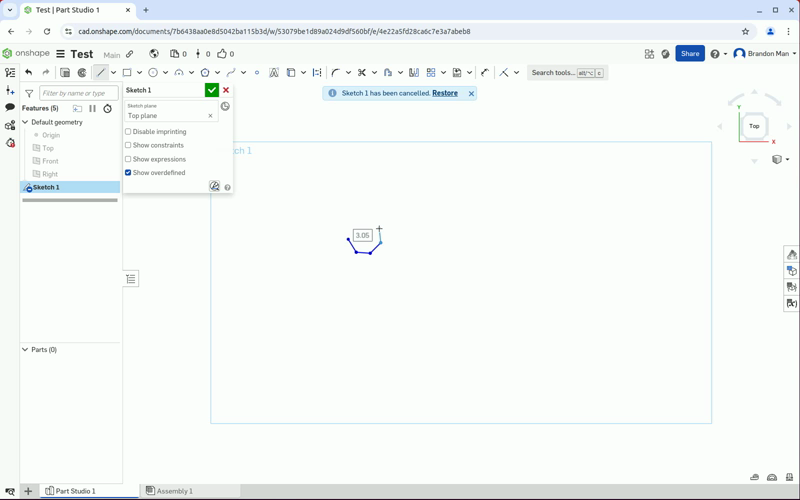
key_down(shift)
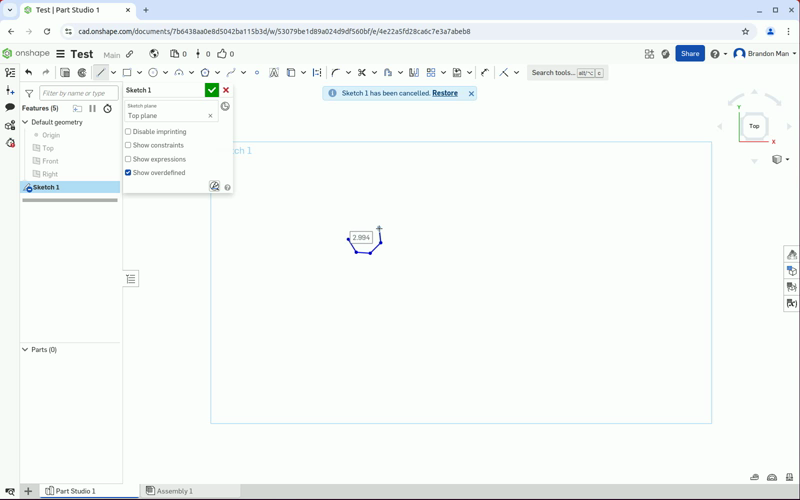
mouse_move(409, 228)
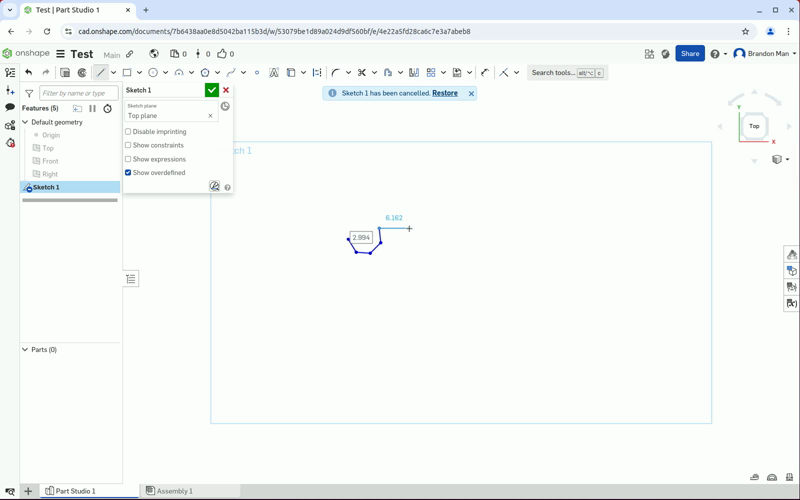
mouse_move(366, 220)
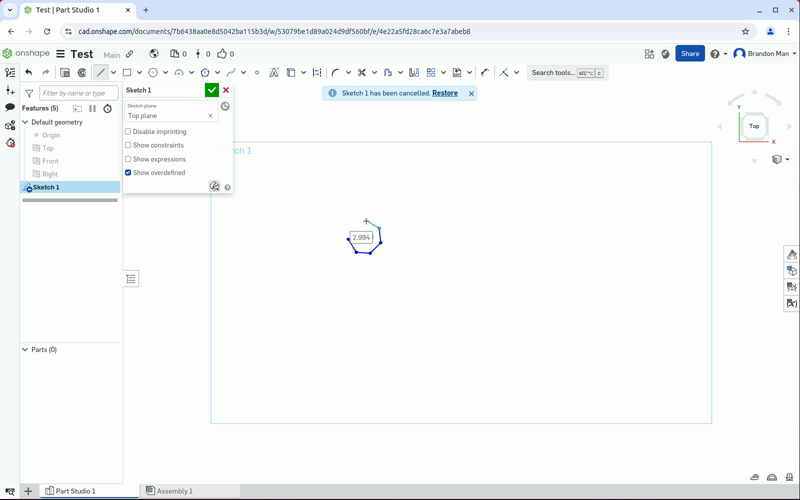
click(366, 220)
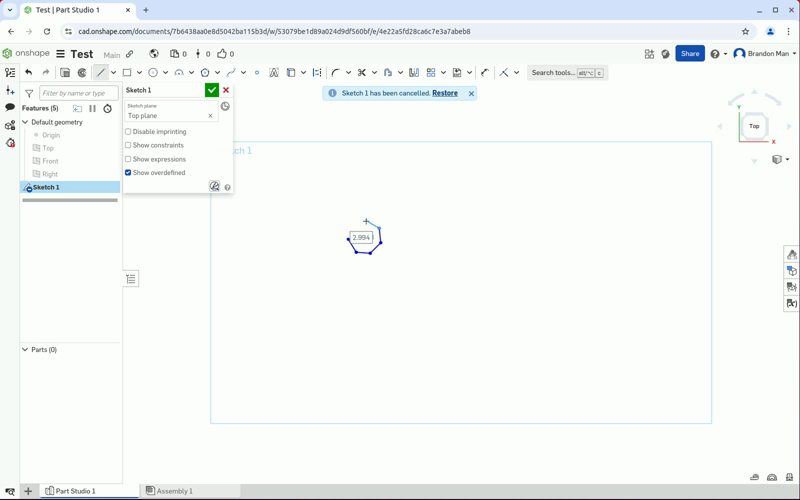
key_up(shift)
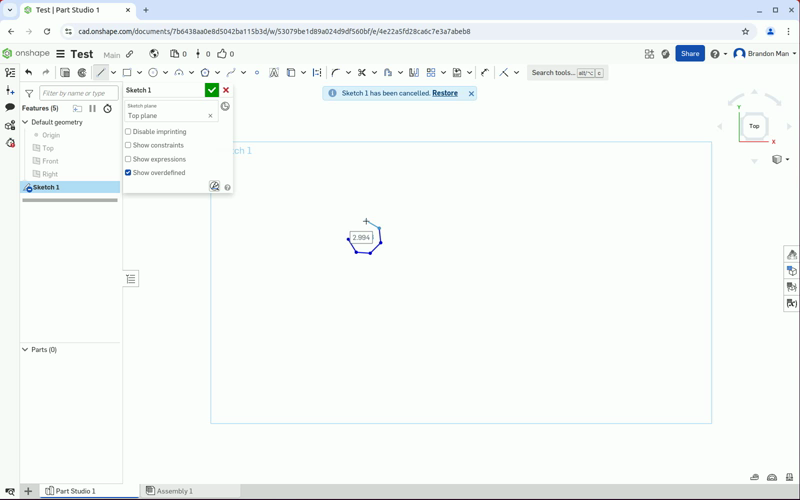
key_down(shift)
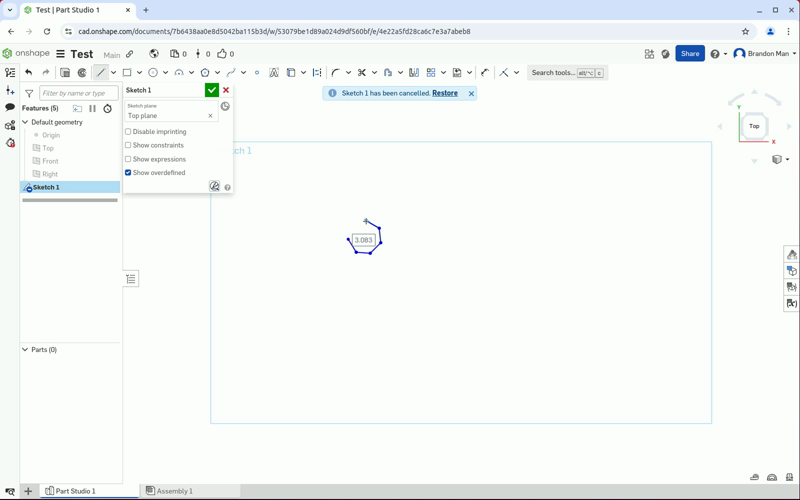
mouse_move(396, 220)
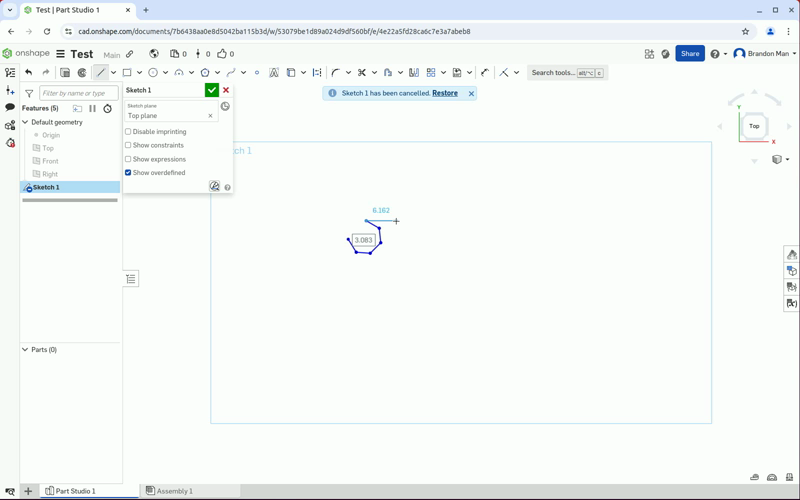
mouse_move(353, 225)
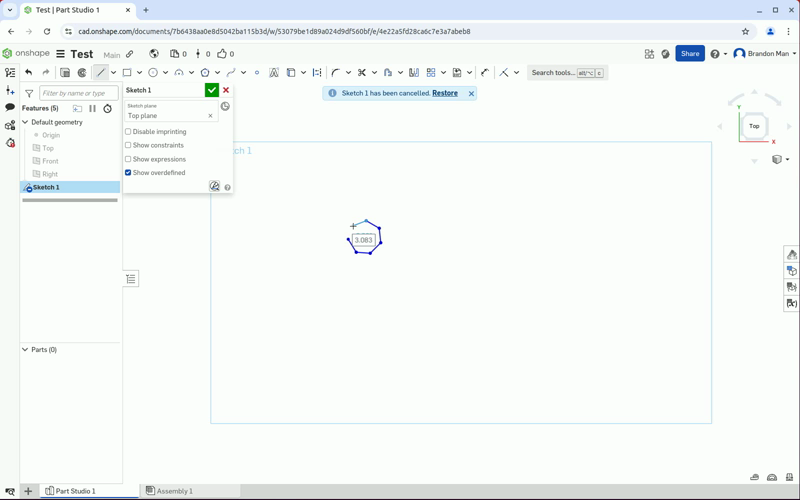
click(353, 225)
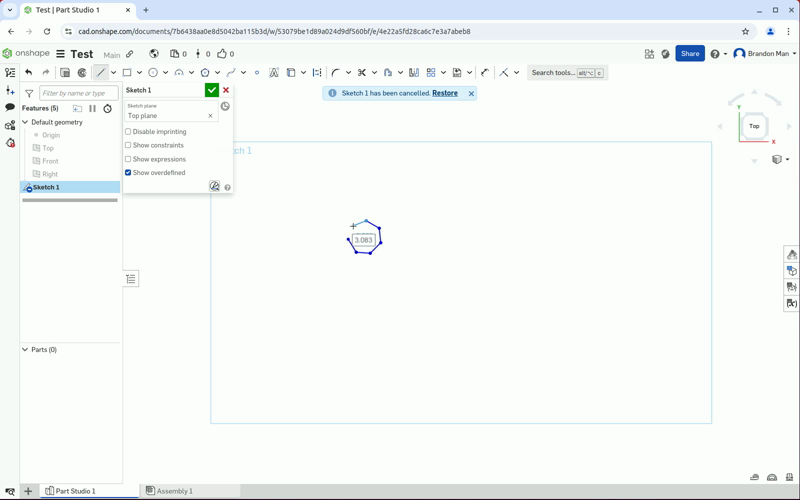
key_up(shift)
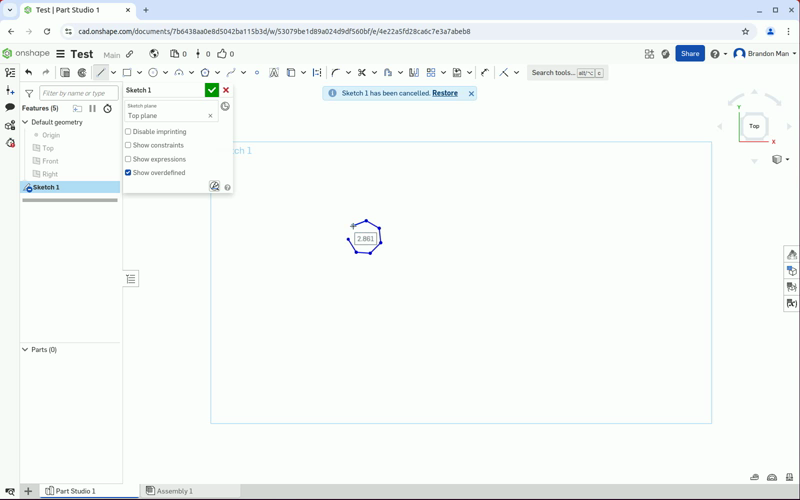
mouse_move(383, 225)
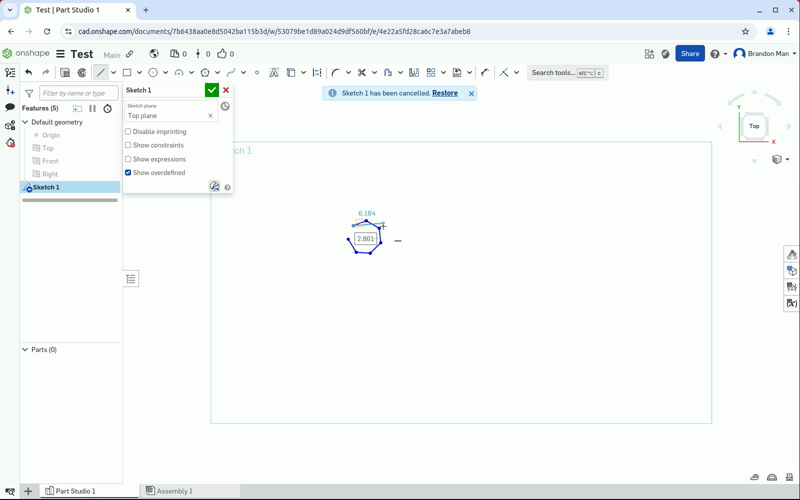
key_down(shift)
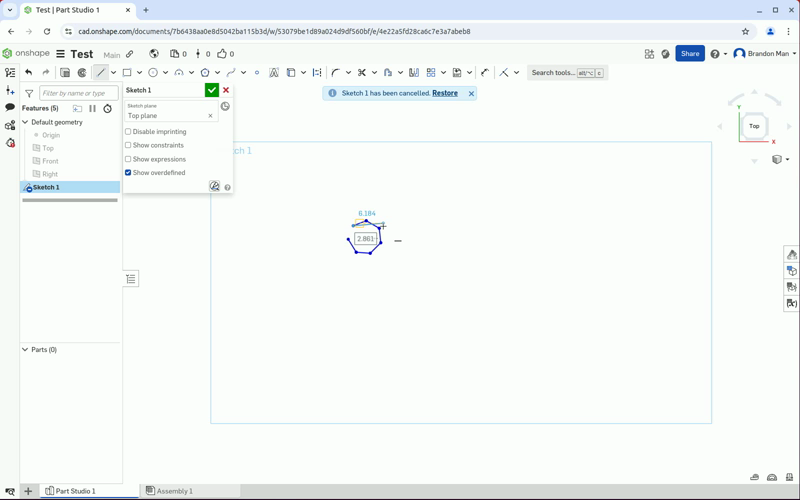
mouse_move(348, 239)
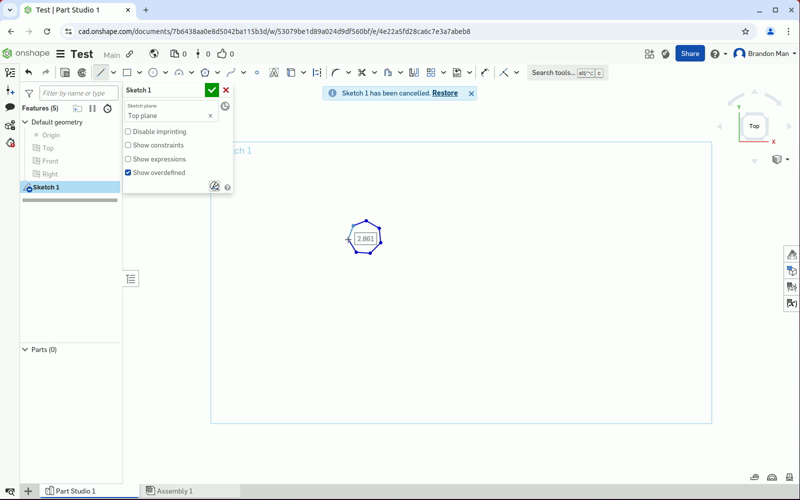
key_up(shift)
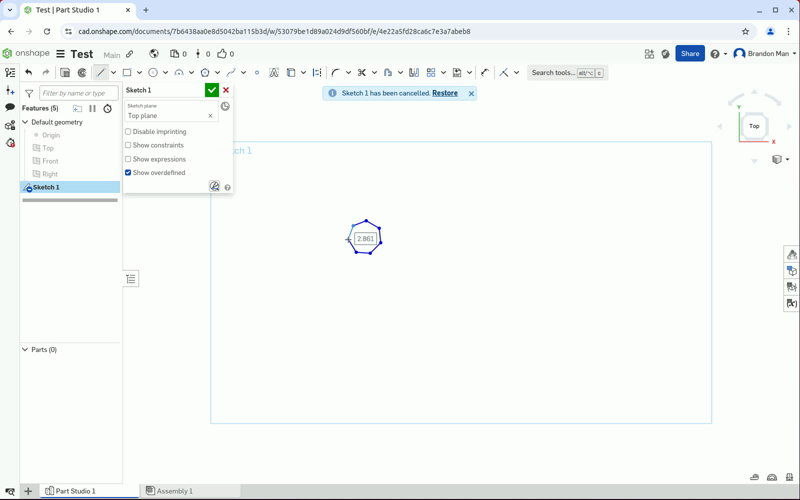
click(348, 239)
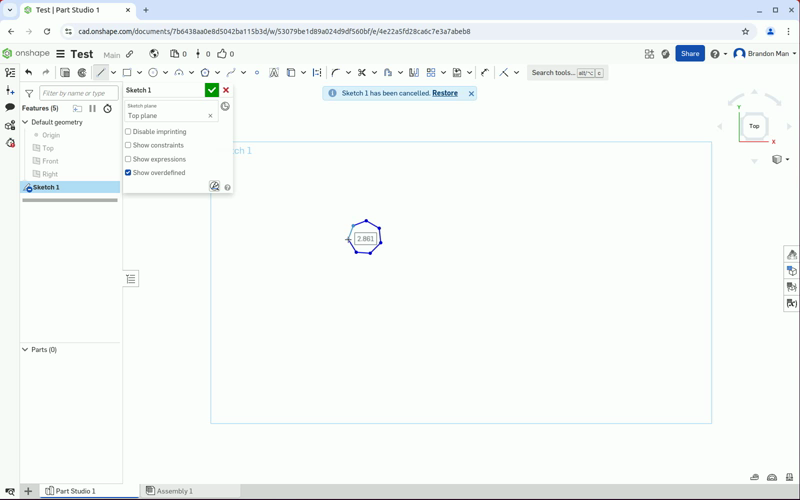
key(esc)
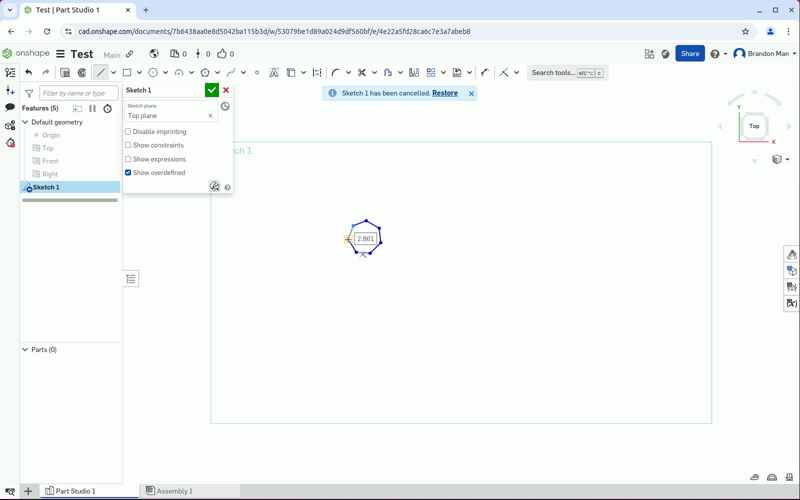
mouse_move(363, 247)
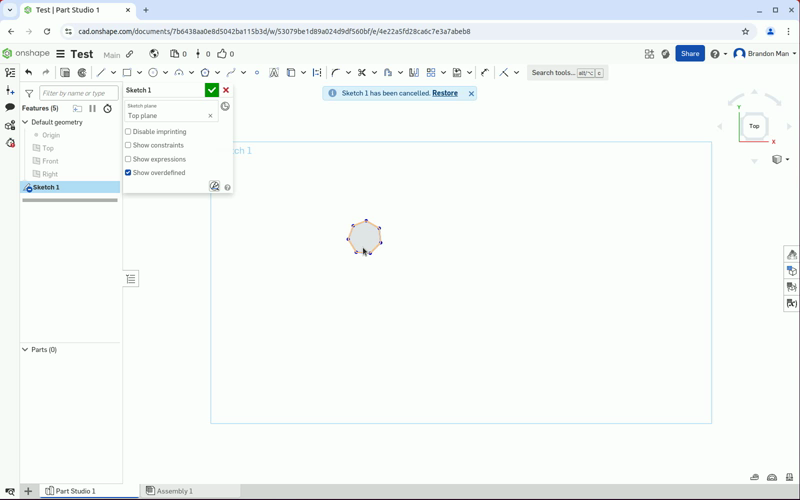
scroll(6)
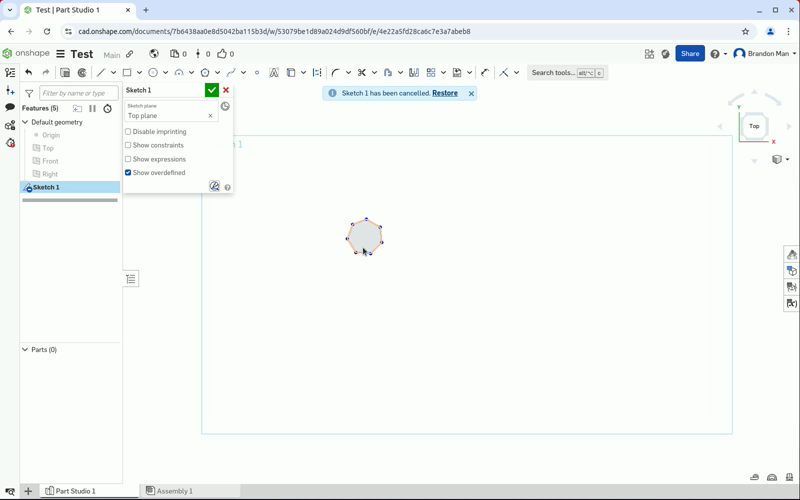
scroll(6)
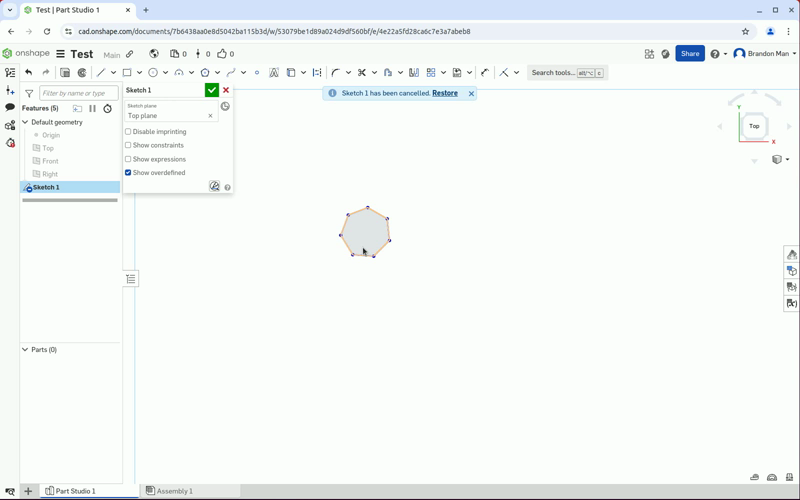
scroll(6)
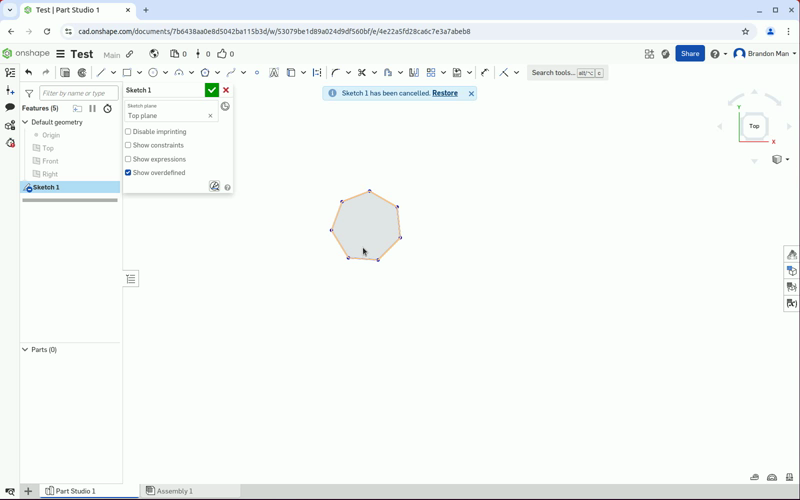
scroll(6)
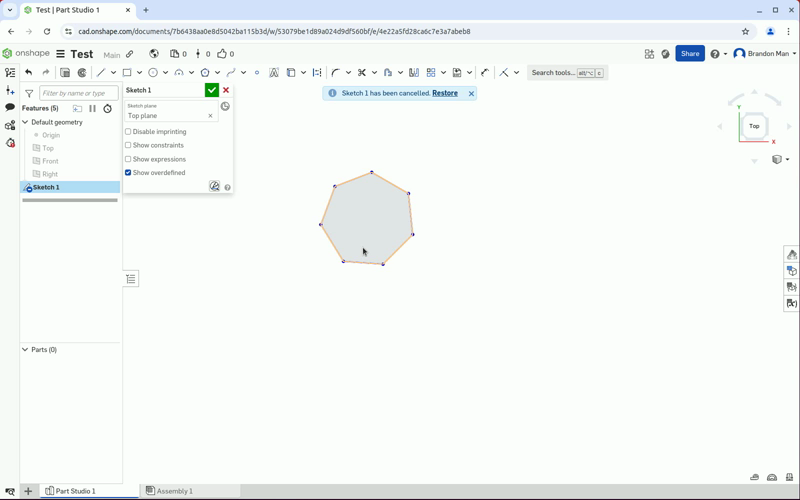
scroll(6)
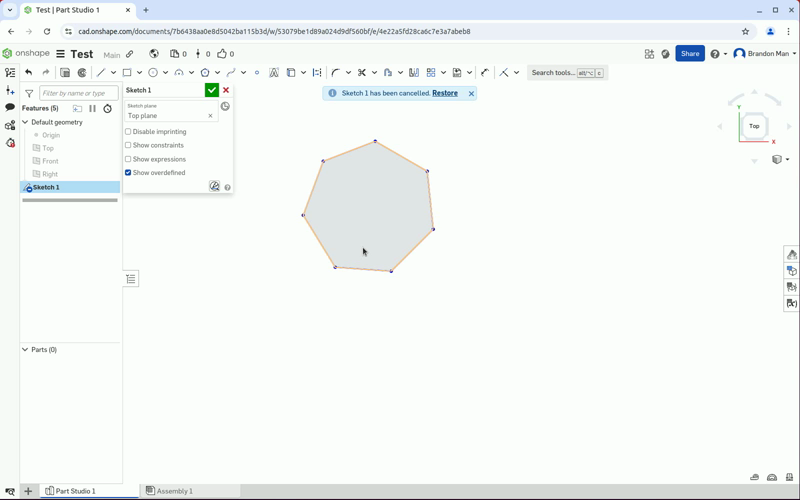
scroll(6)
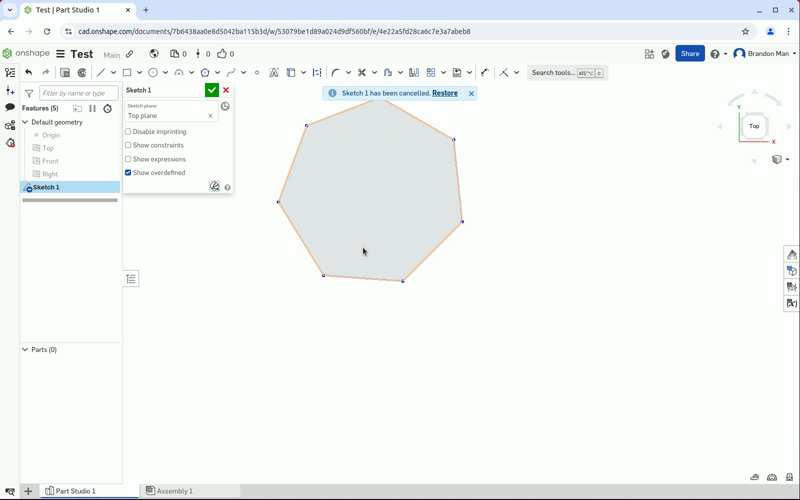
scroll(6)
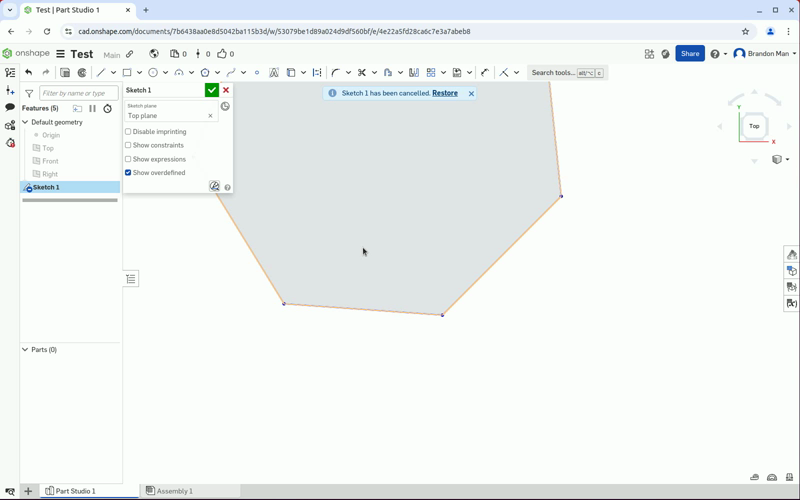
click(363, 247)
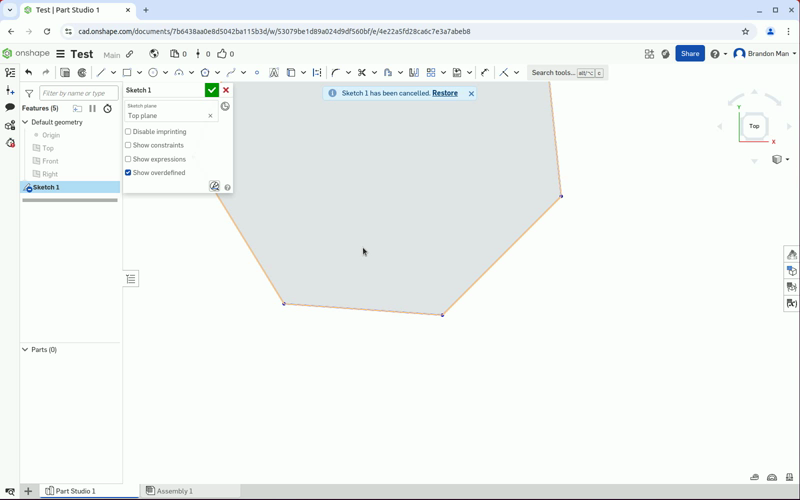
scroll(-6)
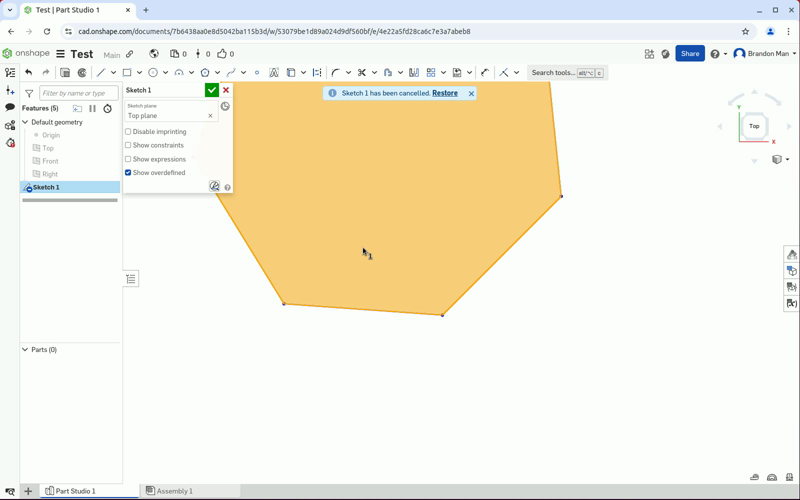
scroll(-6)
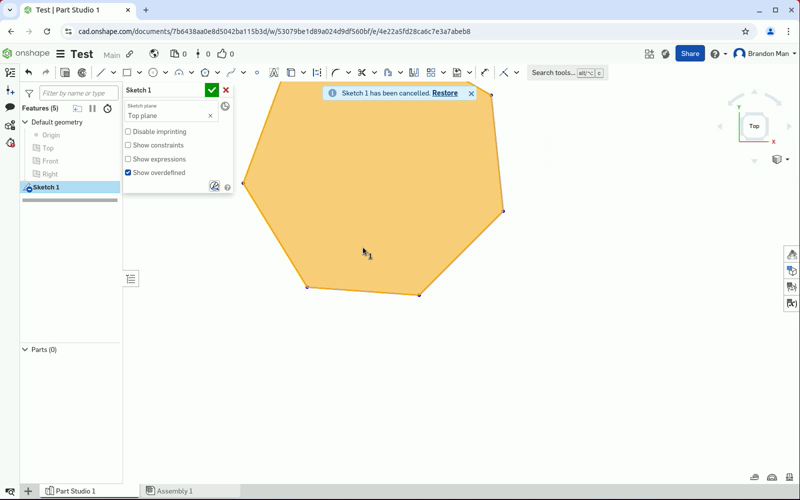
scroll(-6)
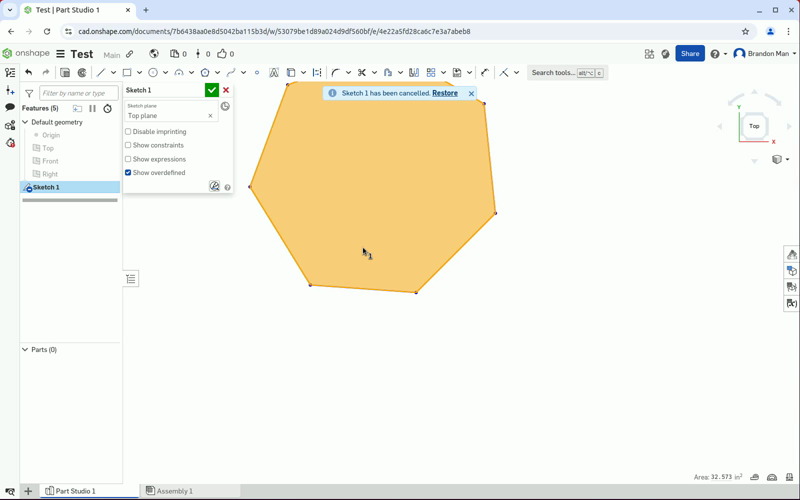
scroll(-6)
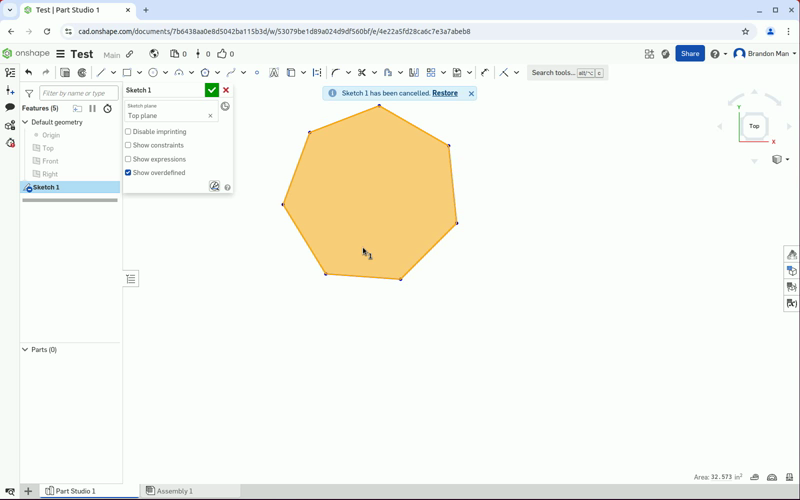
scroll(-6)
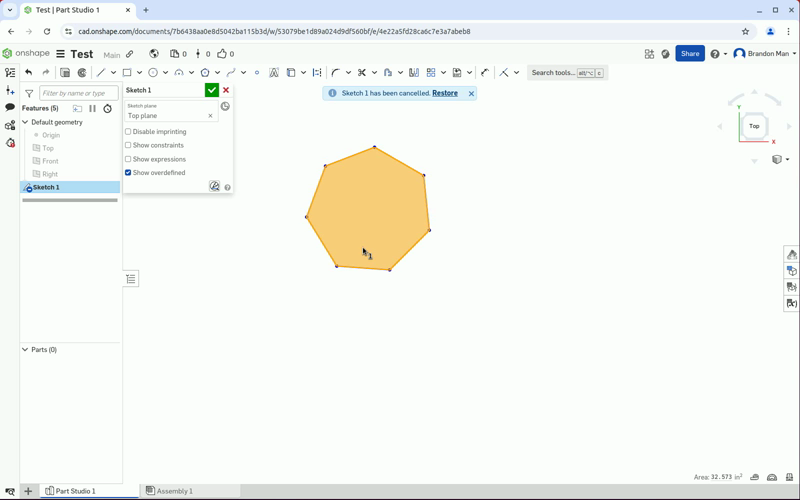
scroll(-6)
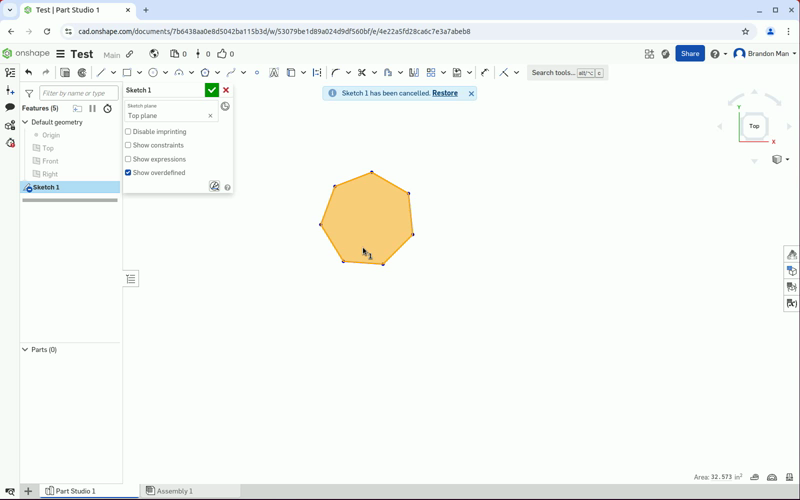
scroll(-6)
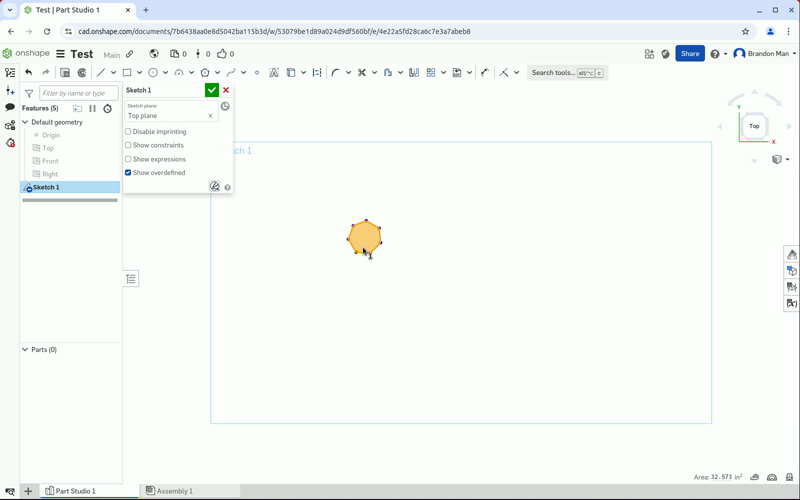
mouse_move(73, 352)
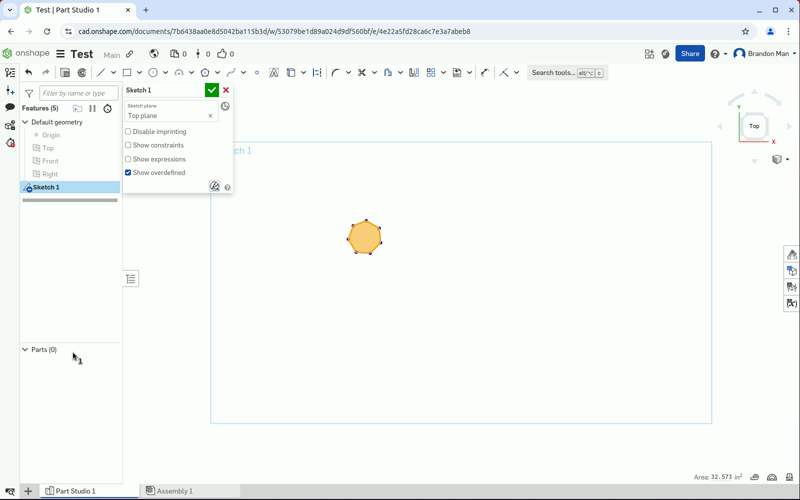
key(shift+y)
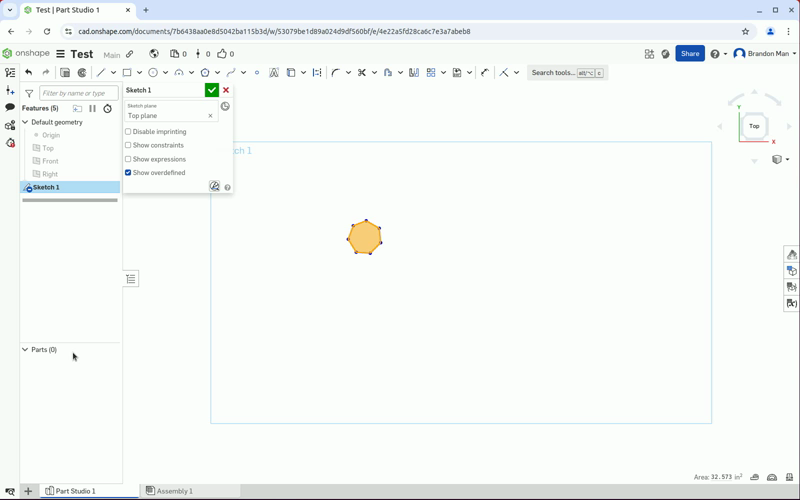
key(shift+e)
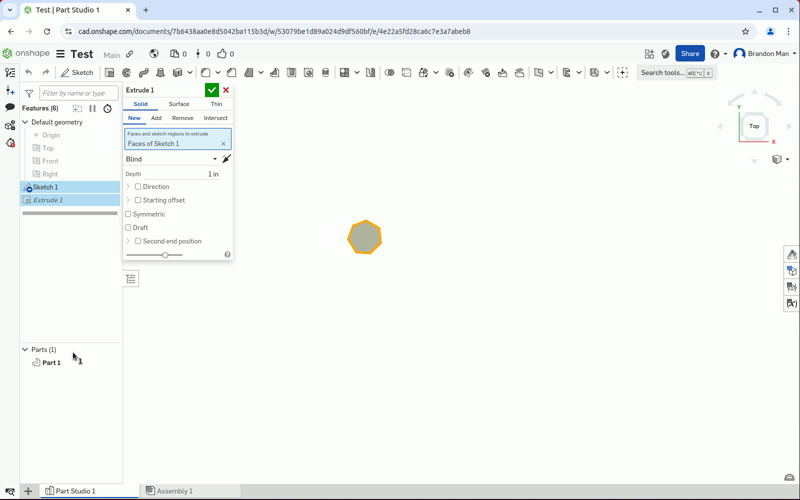
mouse_move(143, 106)
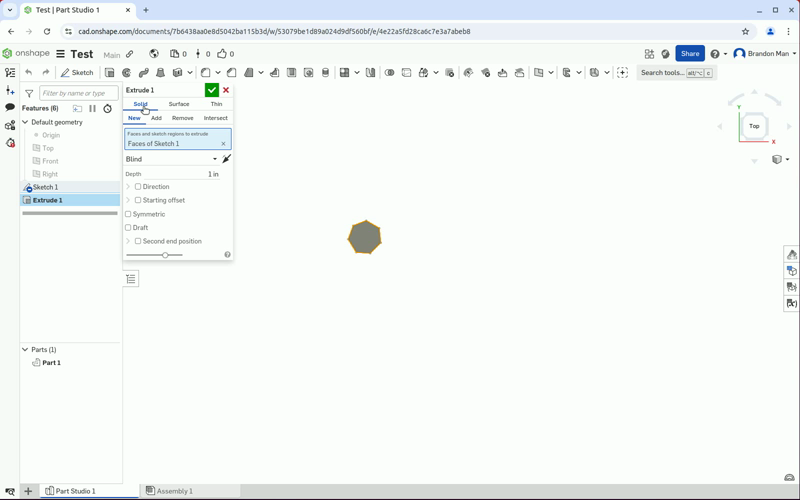
click(143, 106)
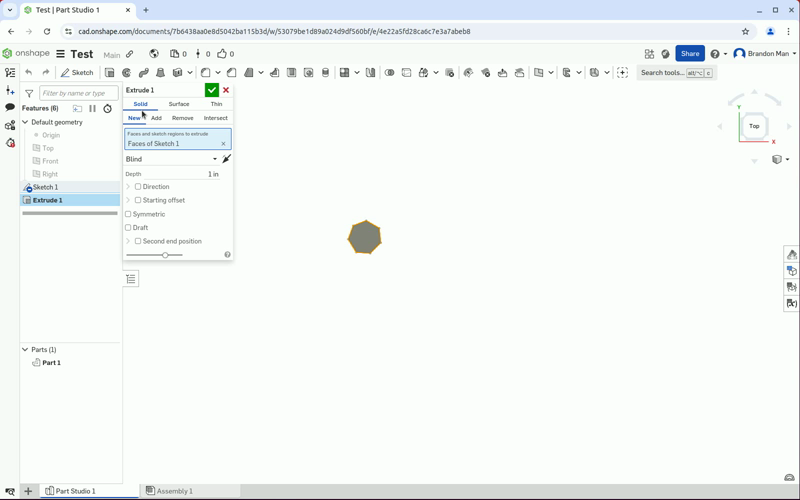
mouse_move(137, 120)
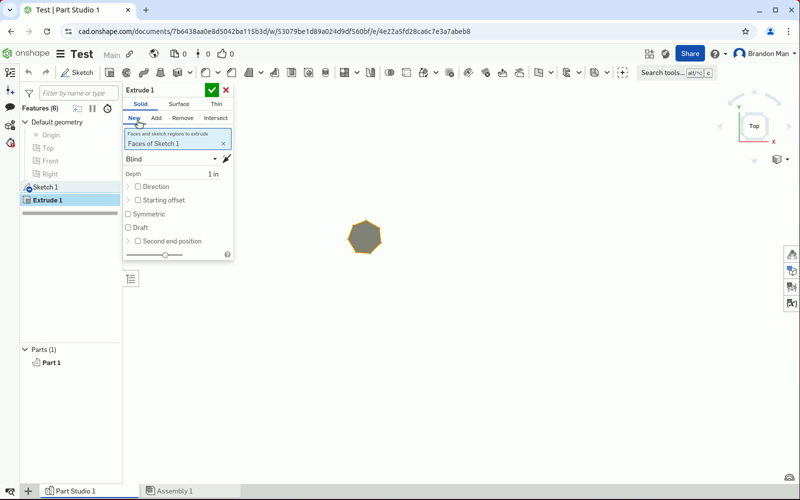
click(137, 120)
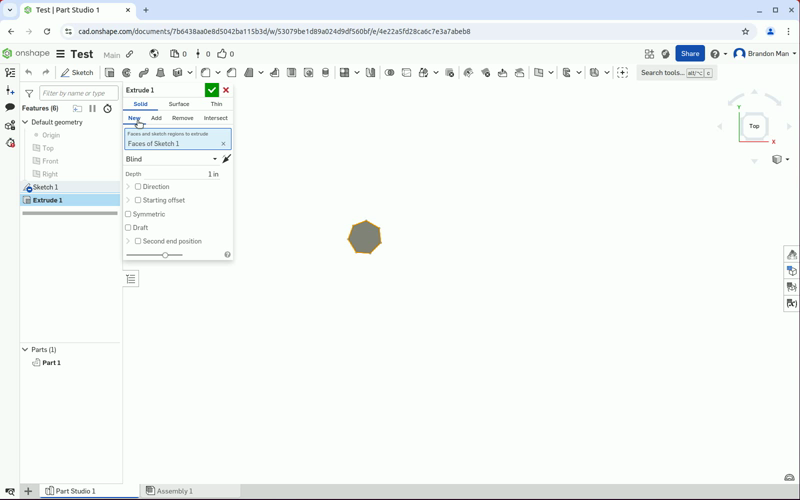
key(tab, 4)
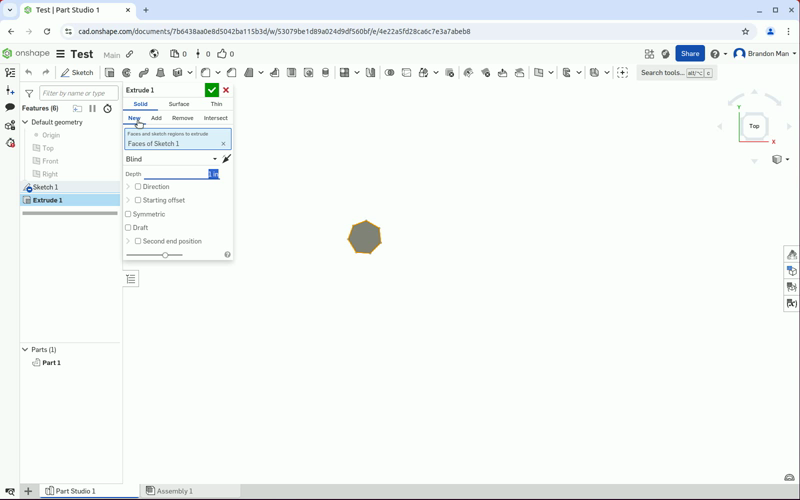
text(2.407)
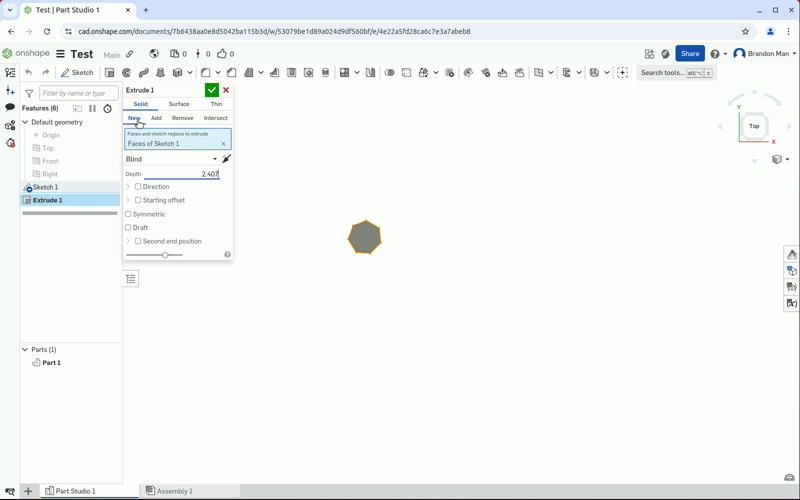
key(enter)
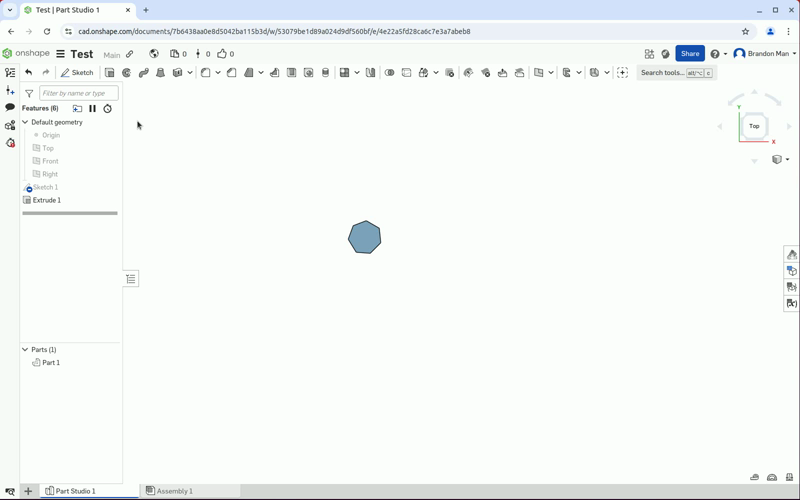
key(shift+h)
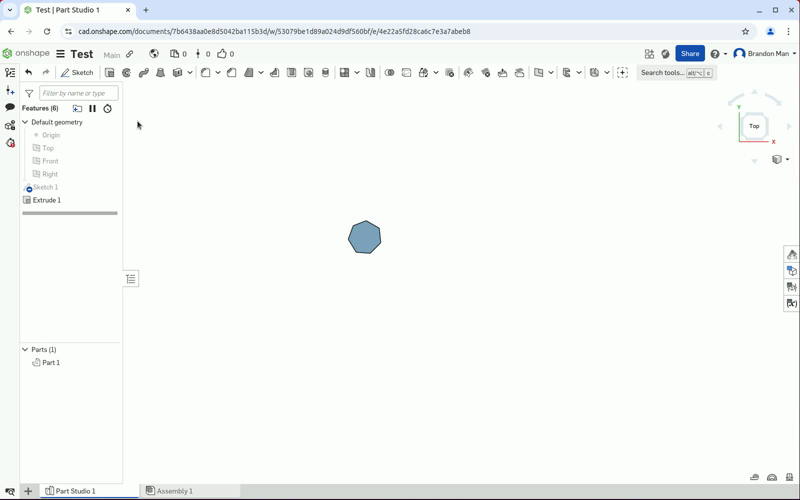
key(shift+h)
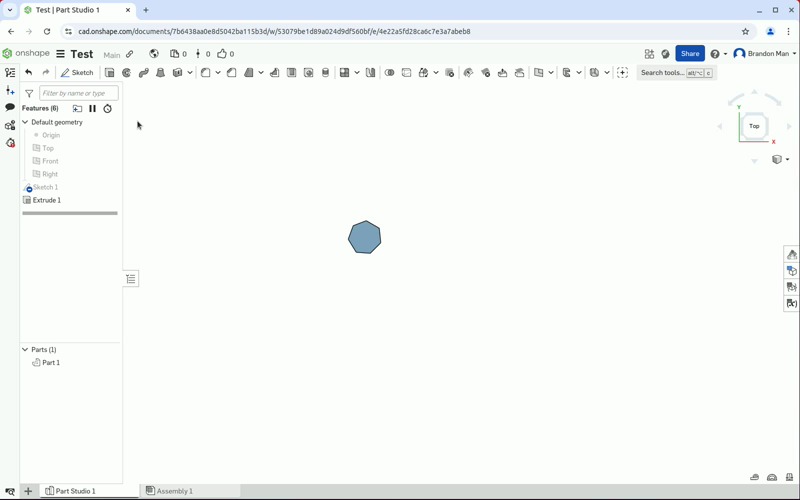
mouse_move(73, 189)
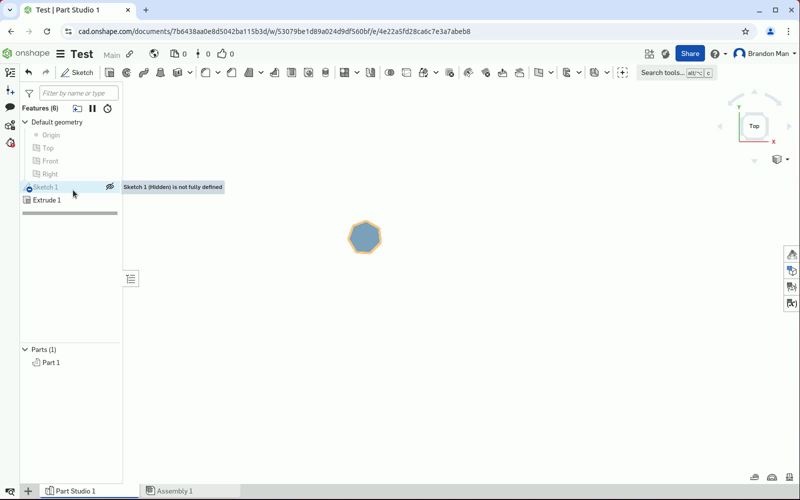
click(73, 189)
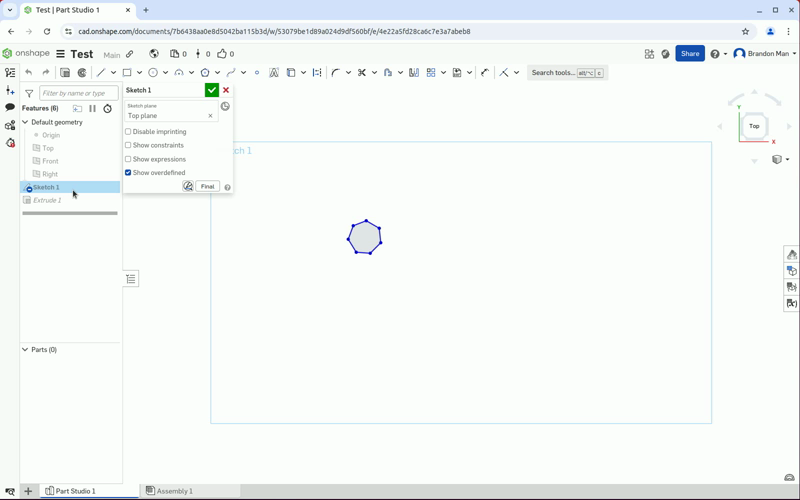
mouse_move(229, 92)
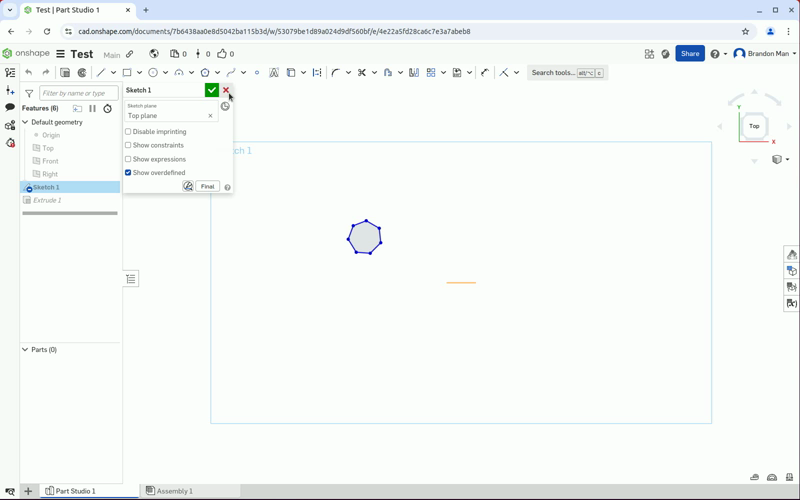
click(229, 92)
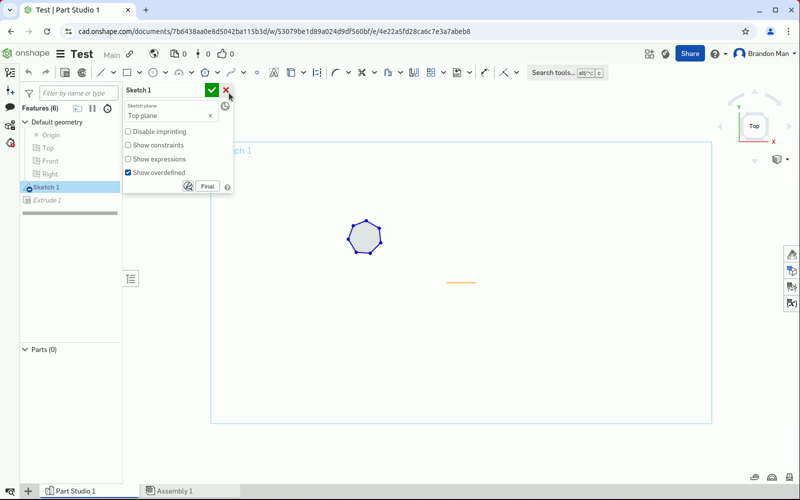
key(shift+s)
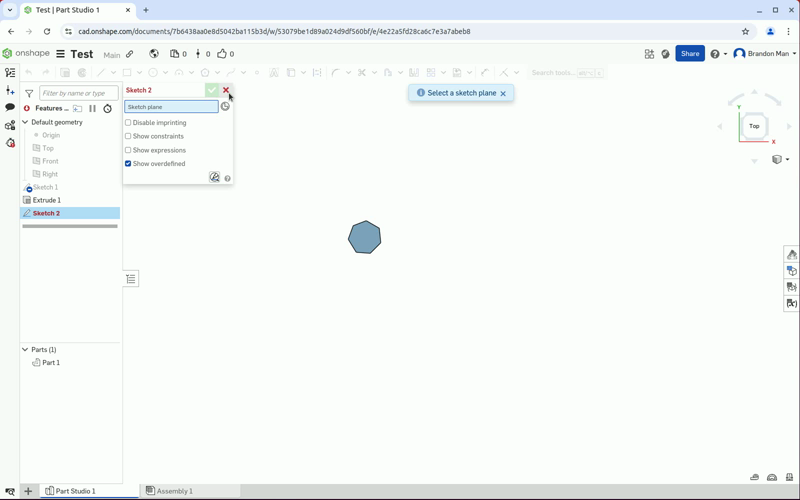
mouse_move(73, 150)
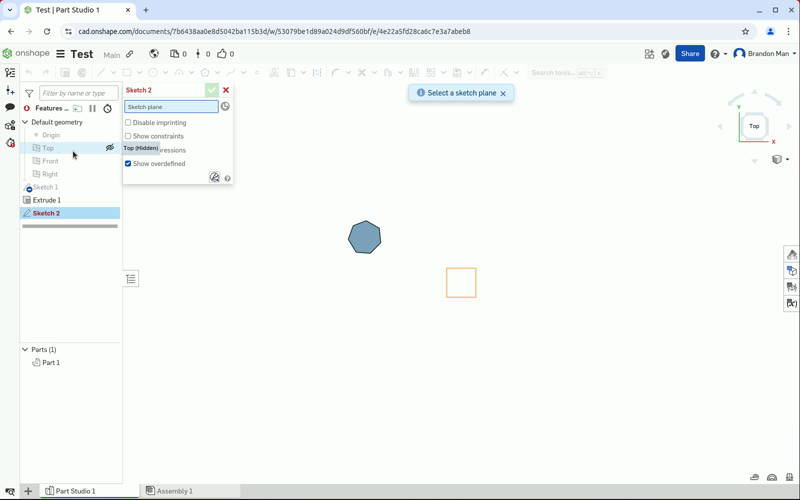
click(73, 150)
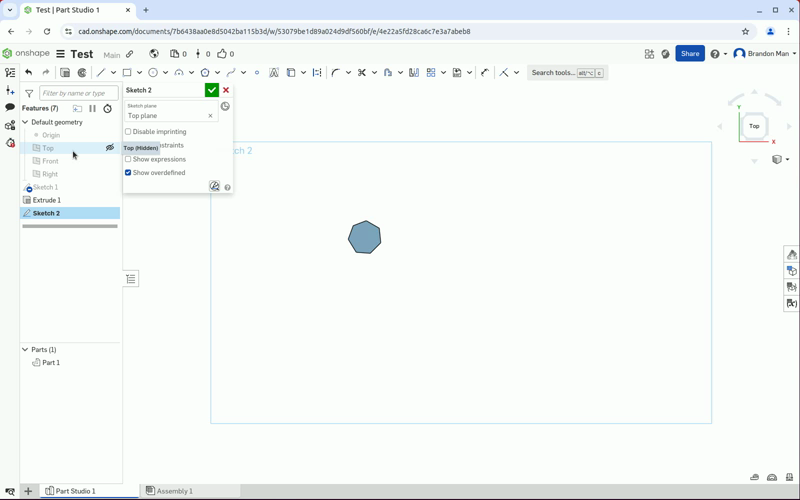
mouse_move(73, 352)
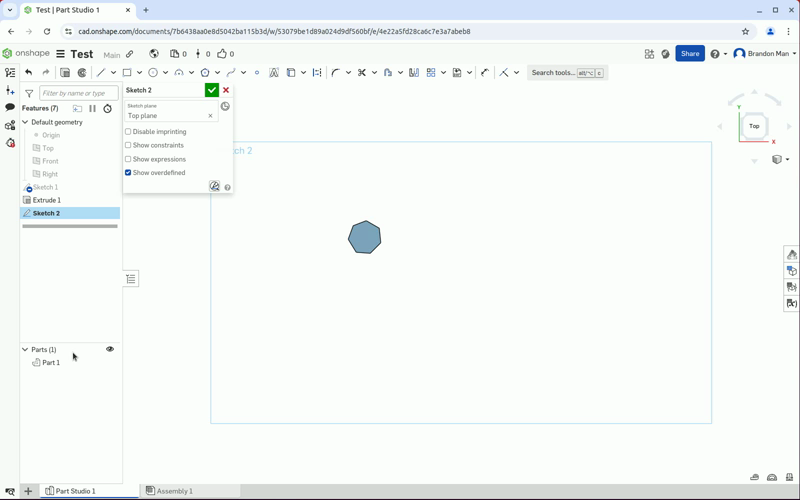
key(y)
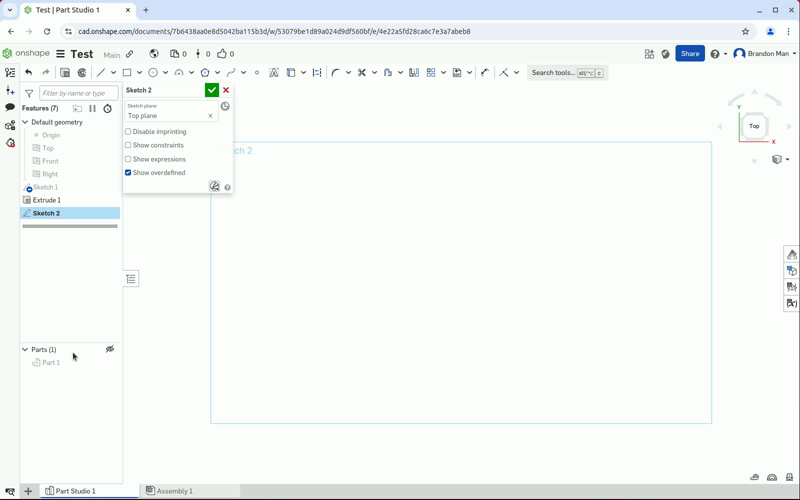
key(c)
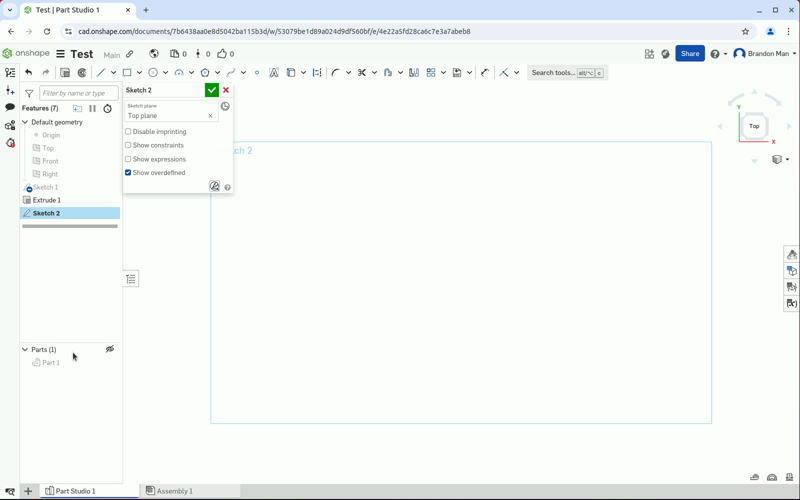
key_down(shift)
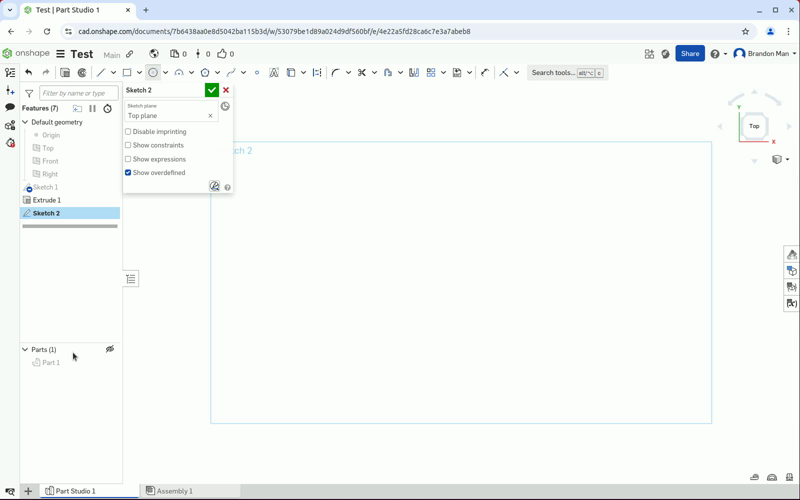
mouse_move(365, 237)
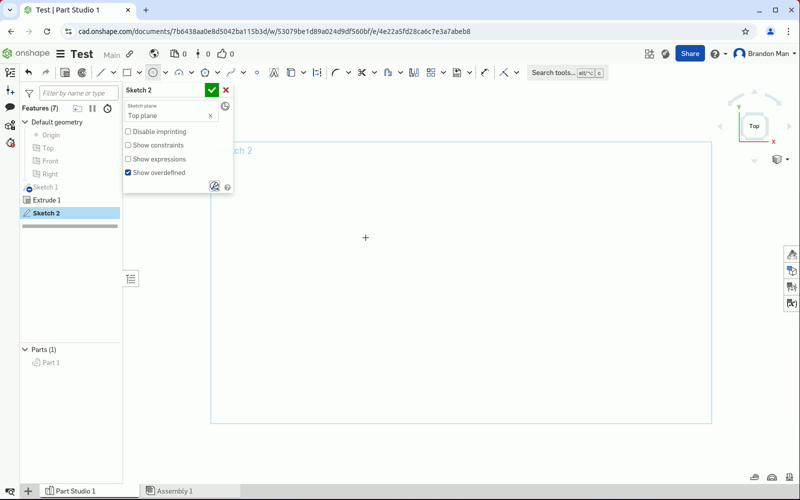
click(365, 237)
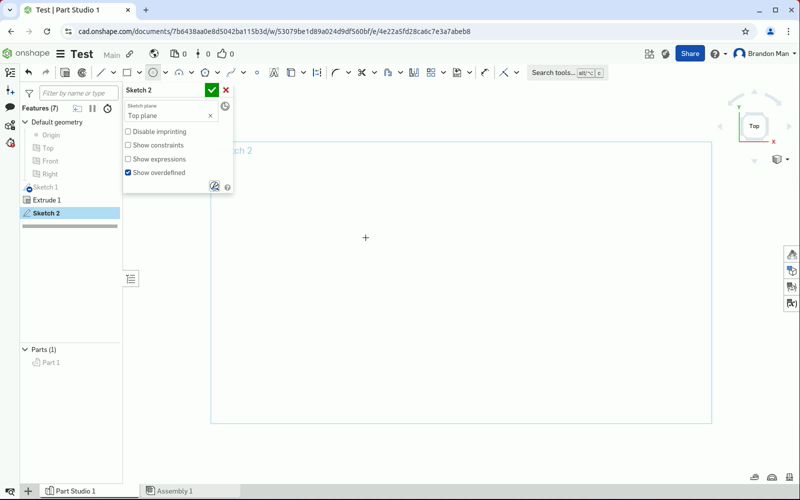
key_up(shift)
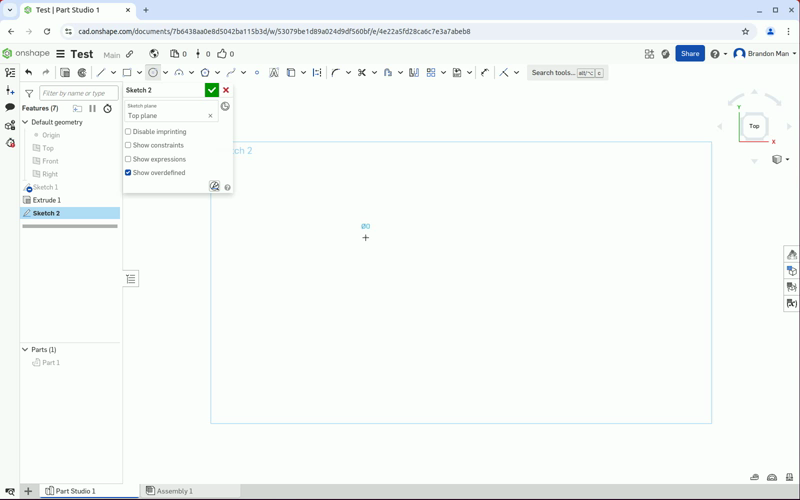
mouse_move(370, 237)
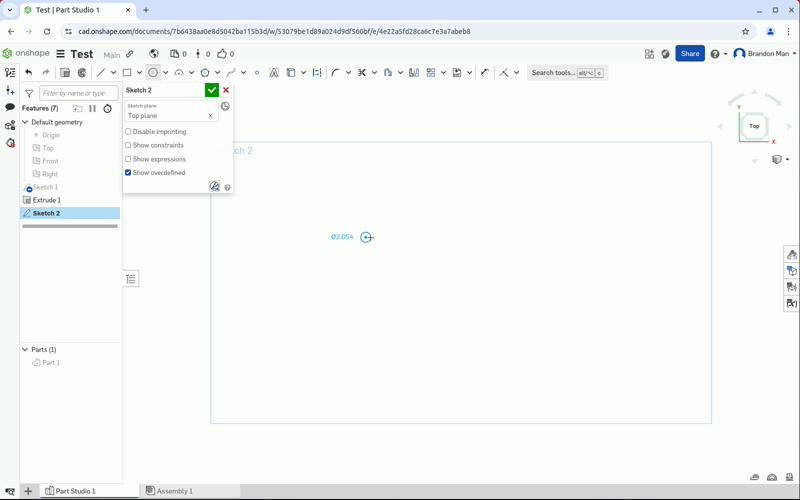
click(370, 237)
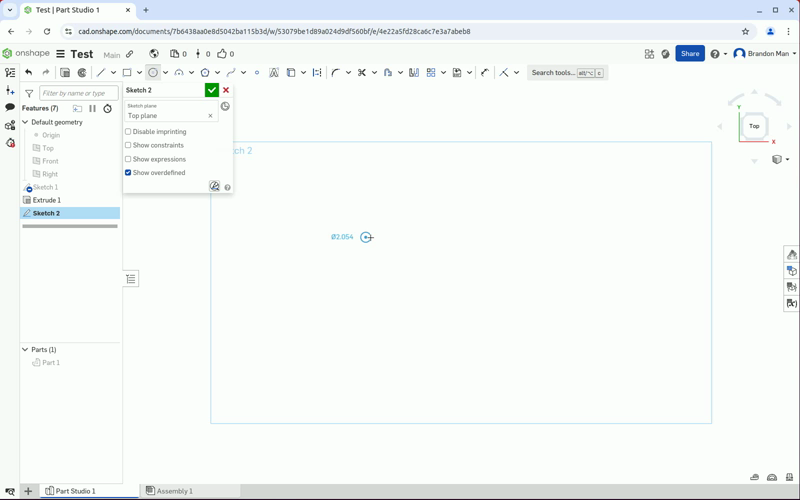
key(esc)
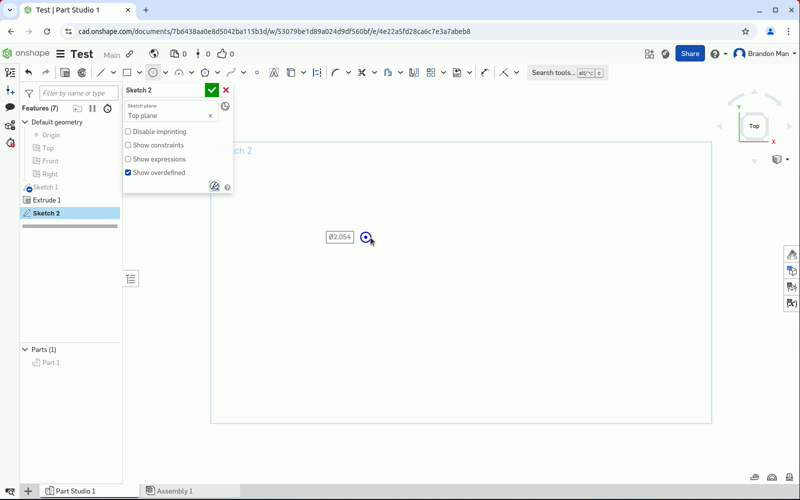
mouse_move(361, 237)
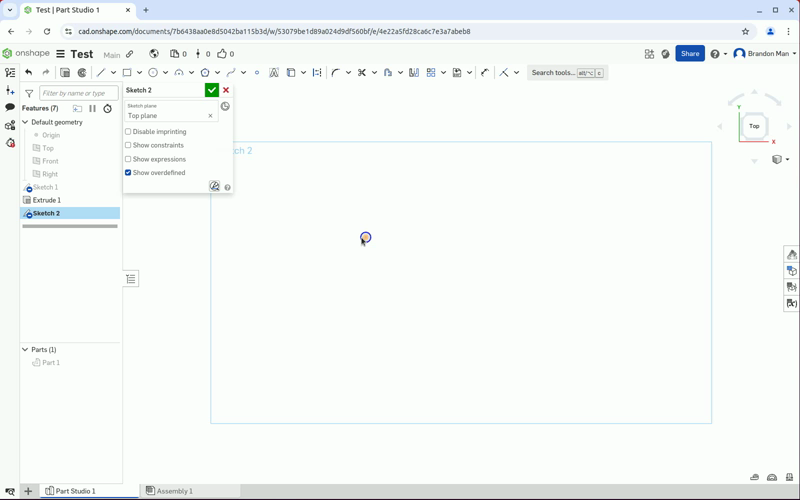
scroll(6)
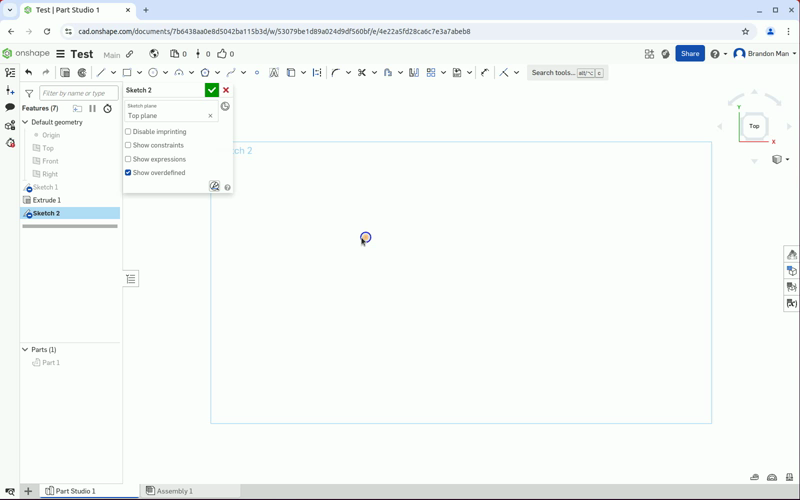
scroll(6)
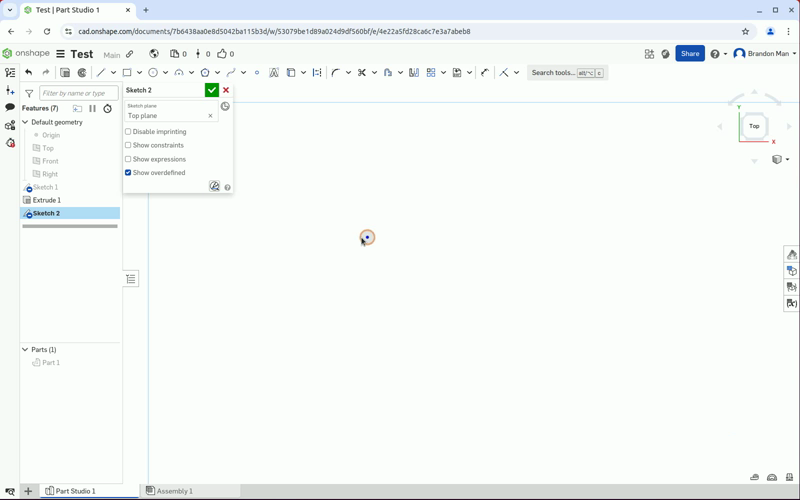
scroll(6)
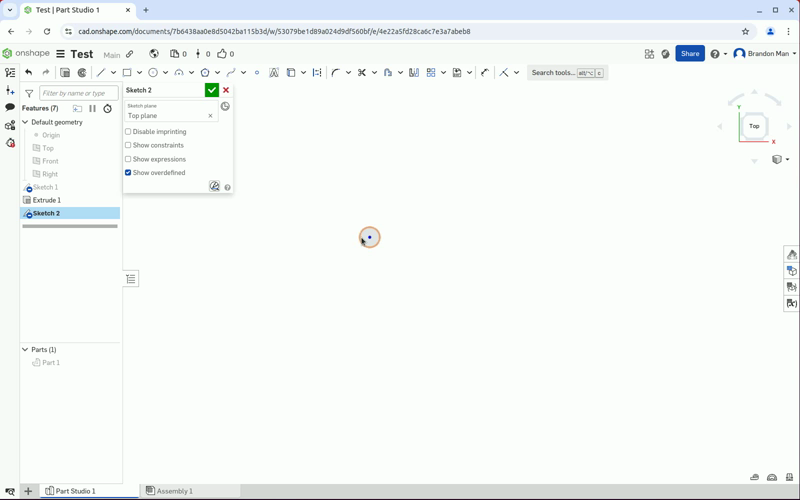
scroll(6)
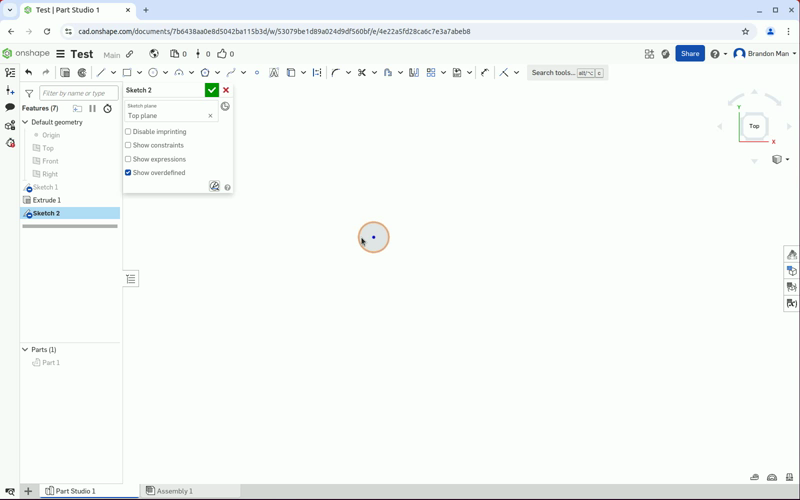
scroll(6)
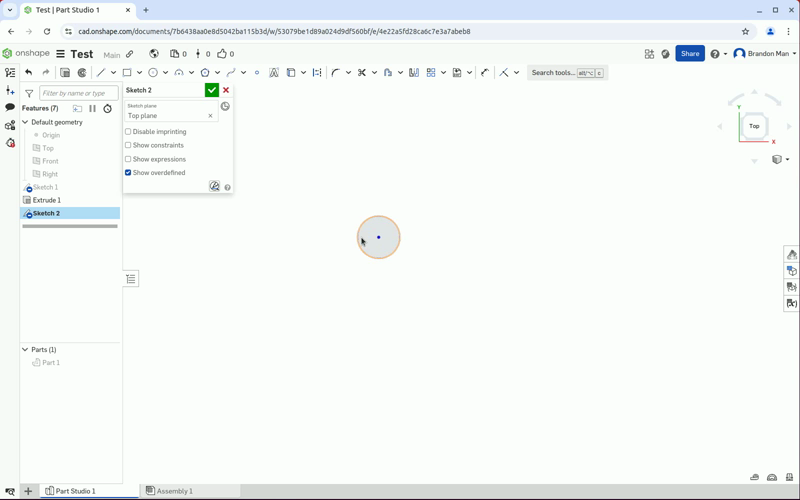
scroll(6)
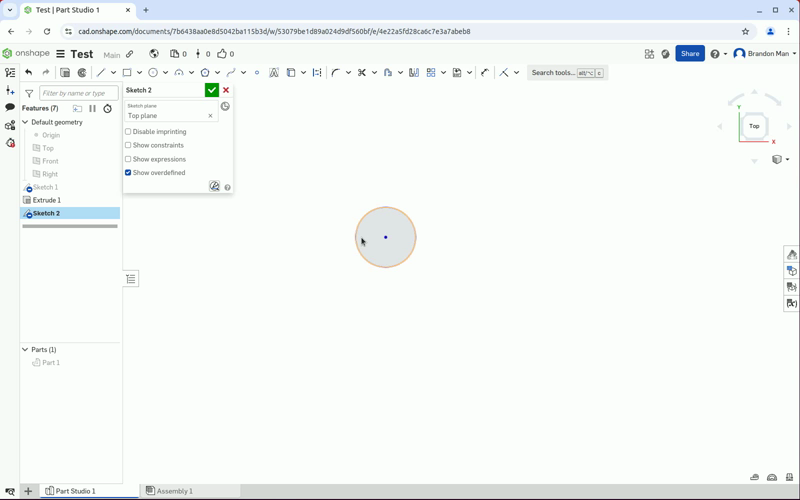
scroll(6)
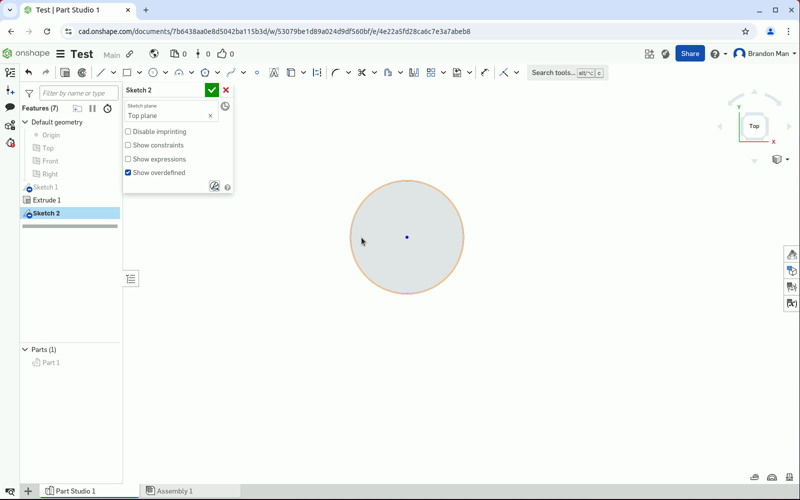
click(361, 237)
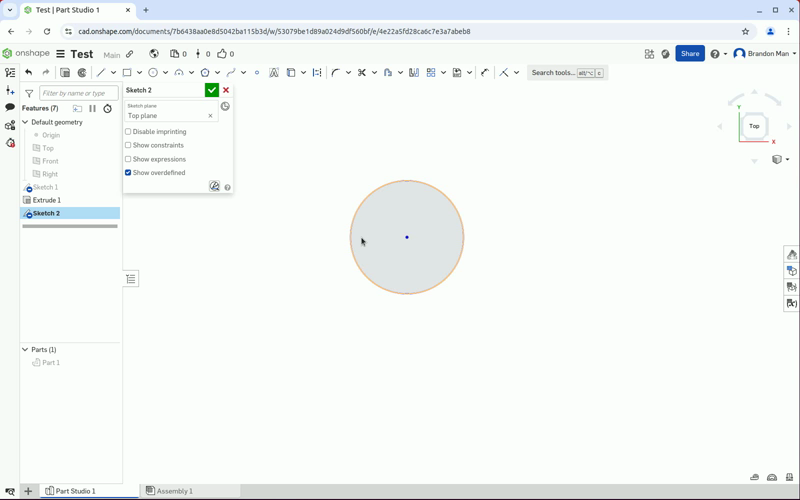
scroll(-6)
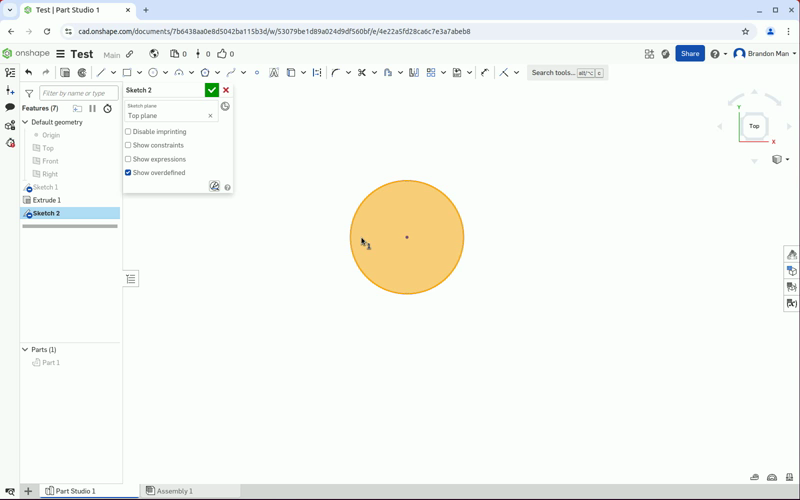
scroll(-6)
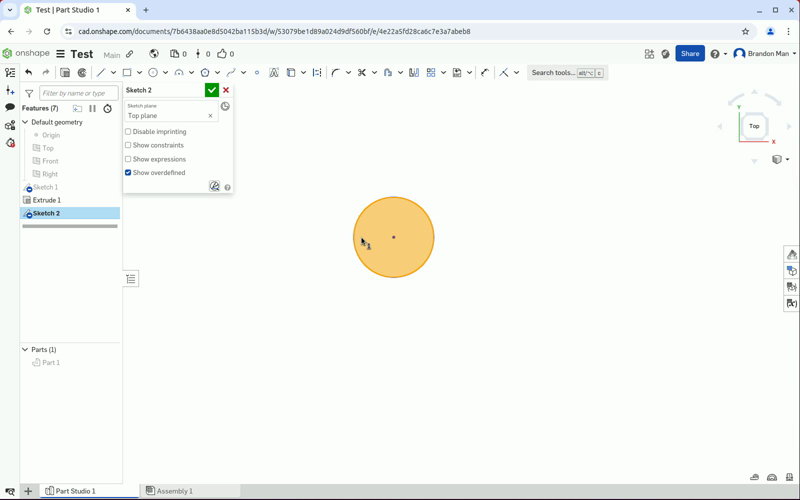
scroll(-6)
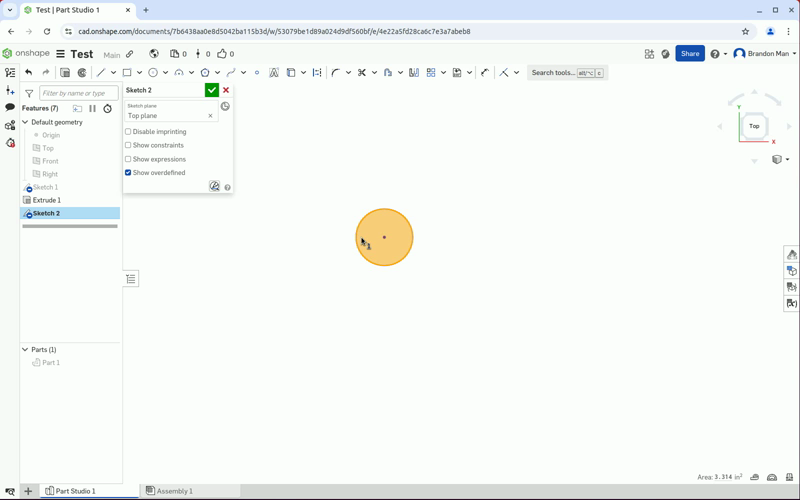
scroll(-6)
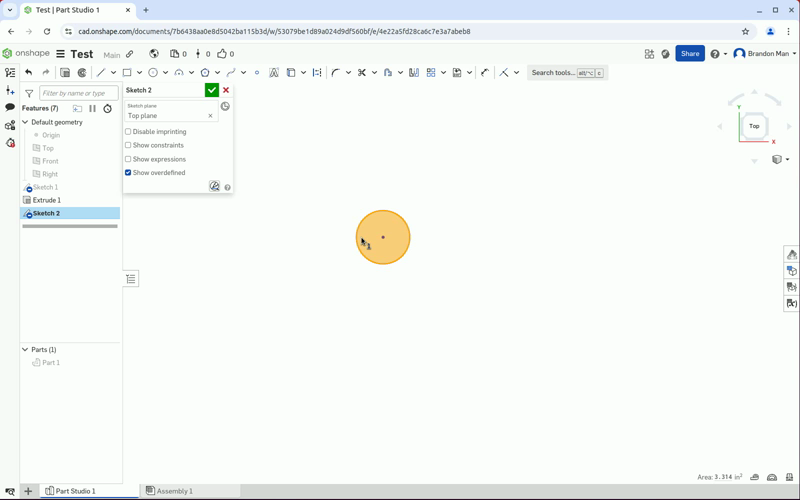
scroll(-6)
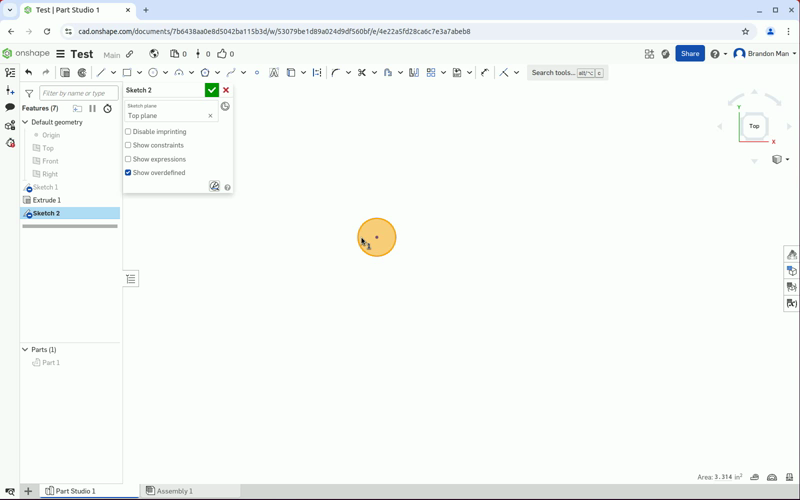
scroll(-6)
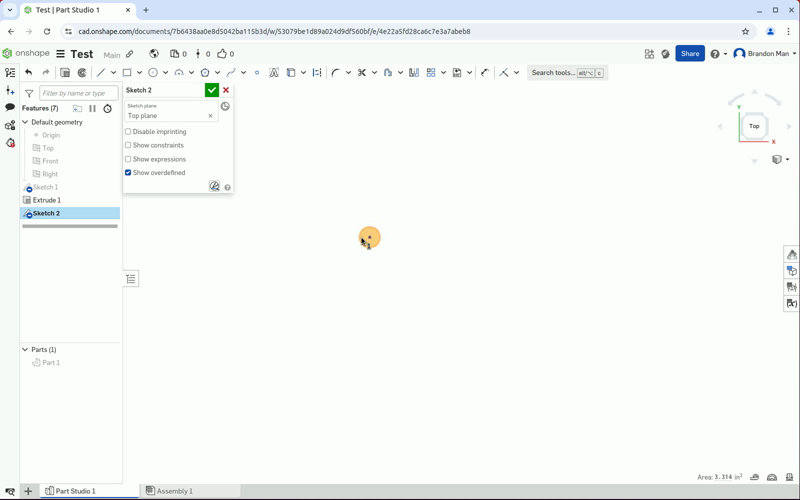
scroll(-6)
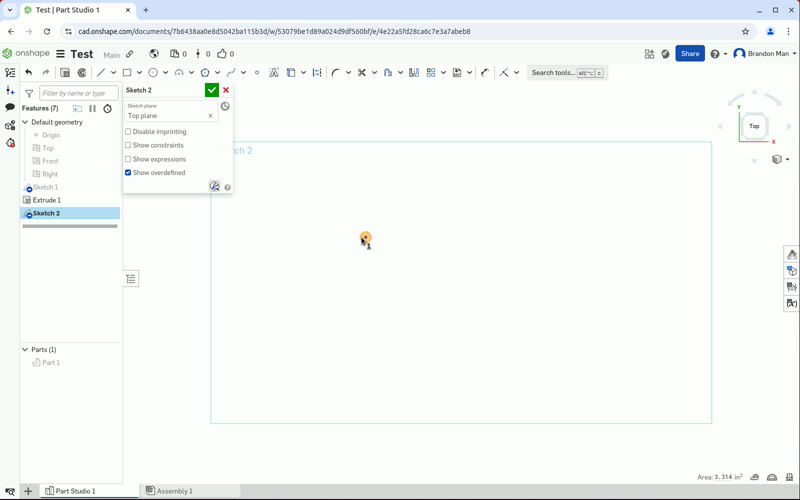
mouse_move(73, 352)
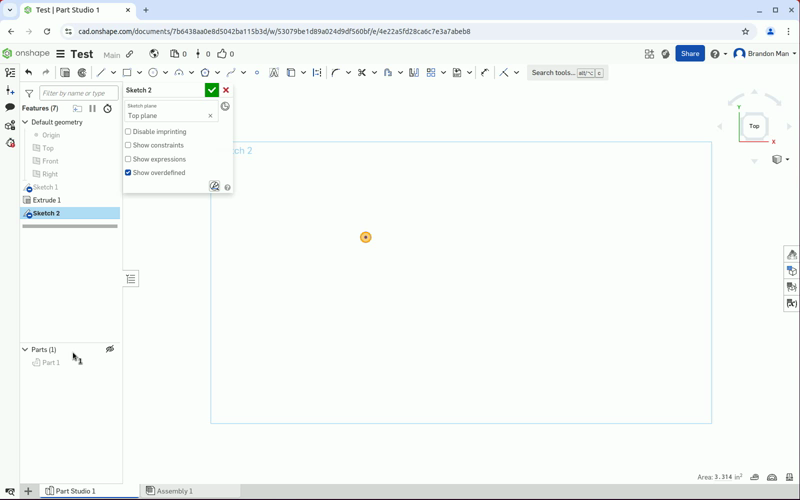
key(shift+y)
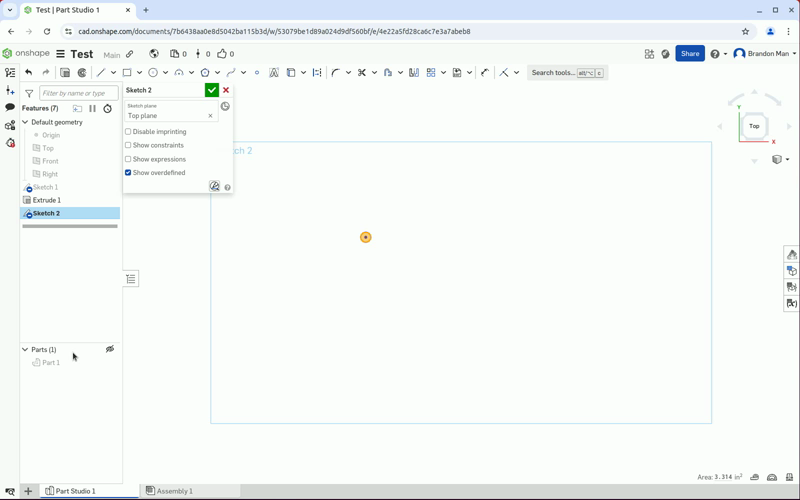
key(shift+e)
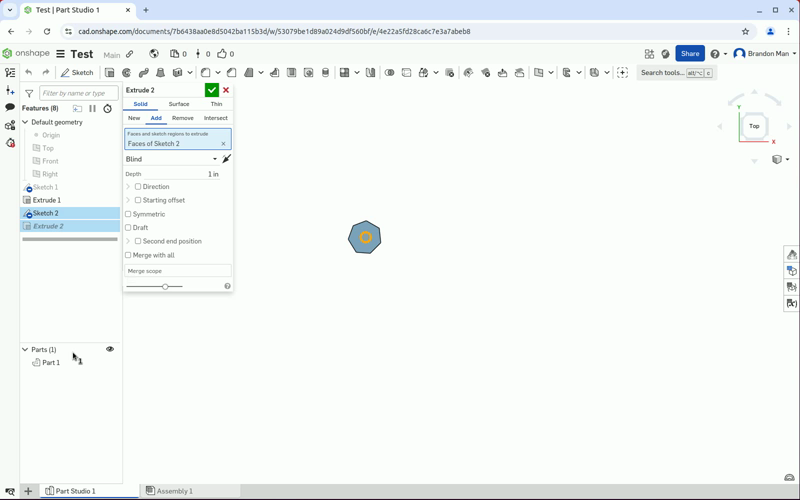
mouse_move(143, 106)
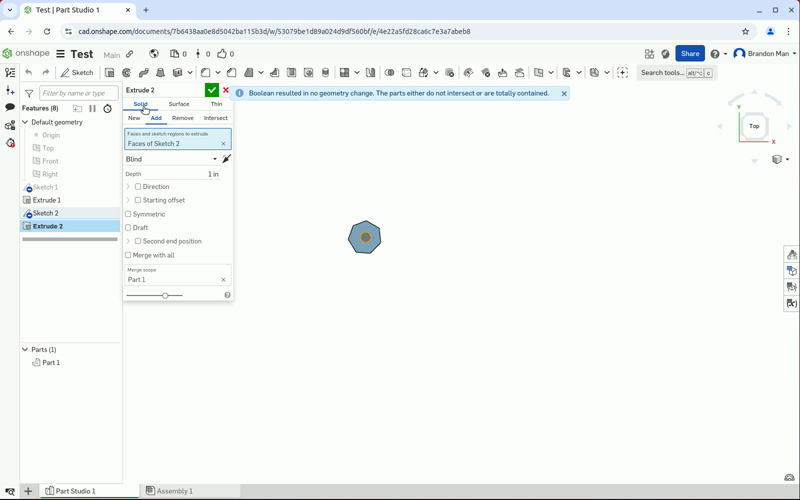
click(143, 106)
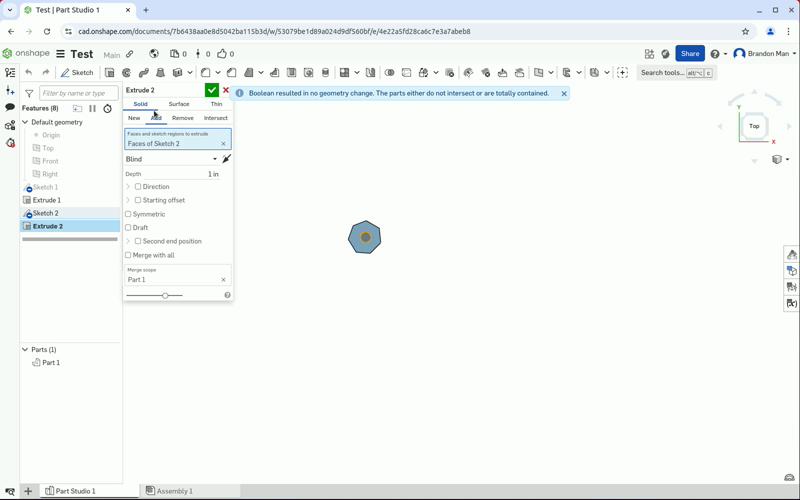
mouse_move(186, 120)
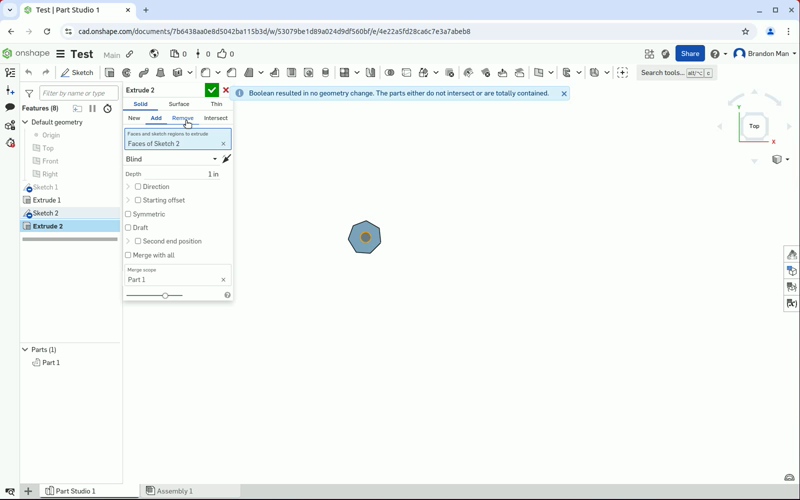
click(186, 120)
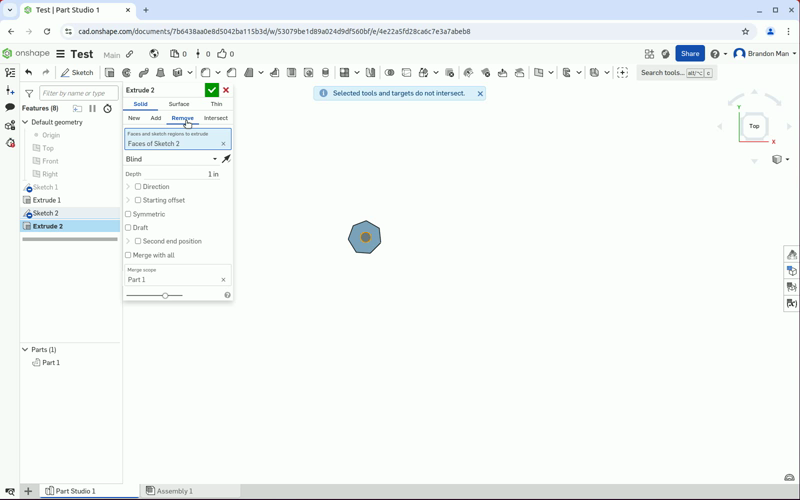
key(tab, 4)
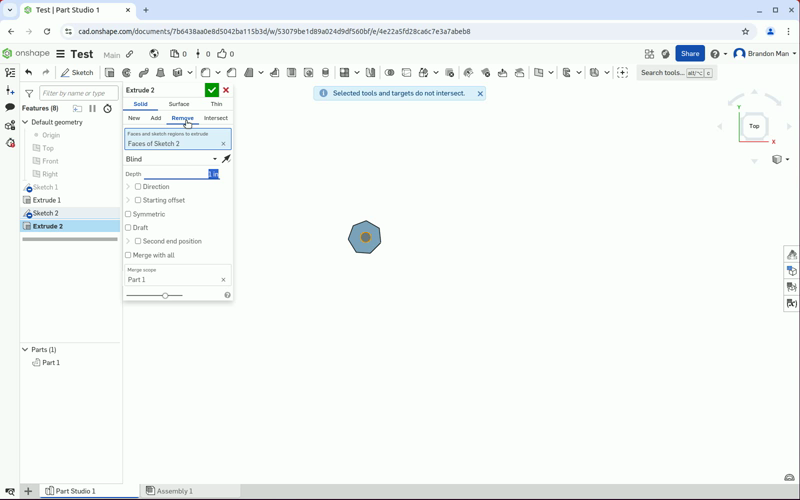
text(-8.906)
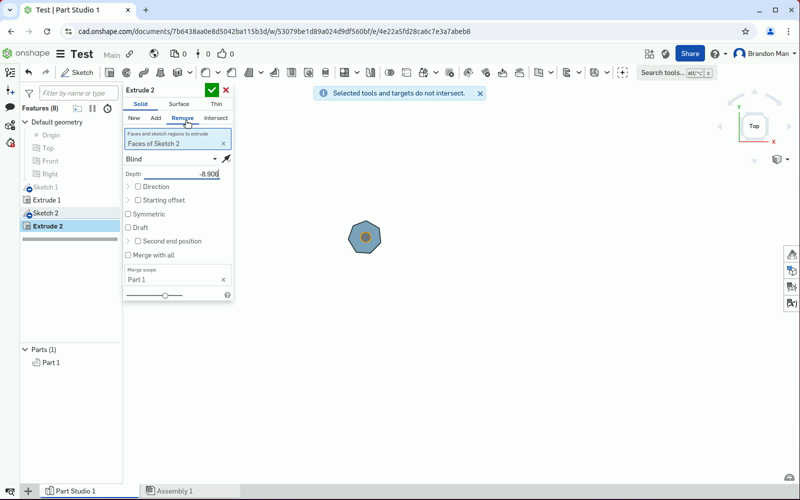
key(tab, 6)
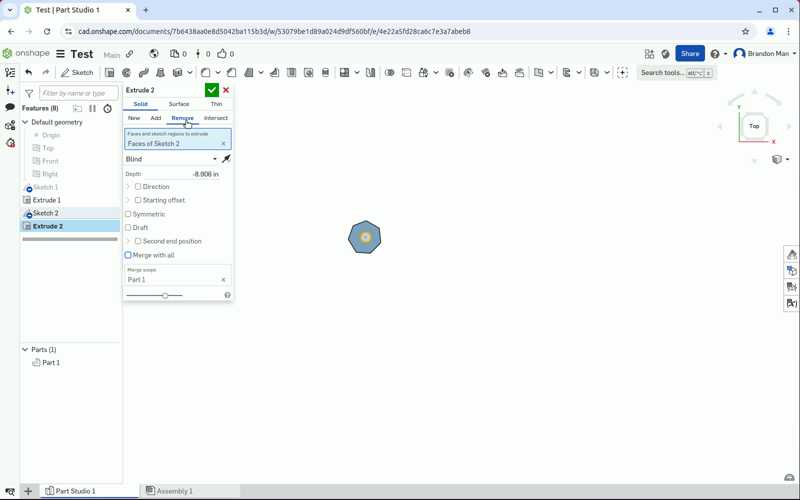
key(space)
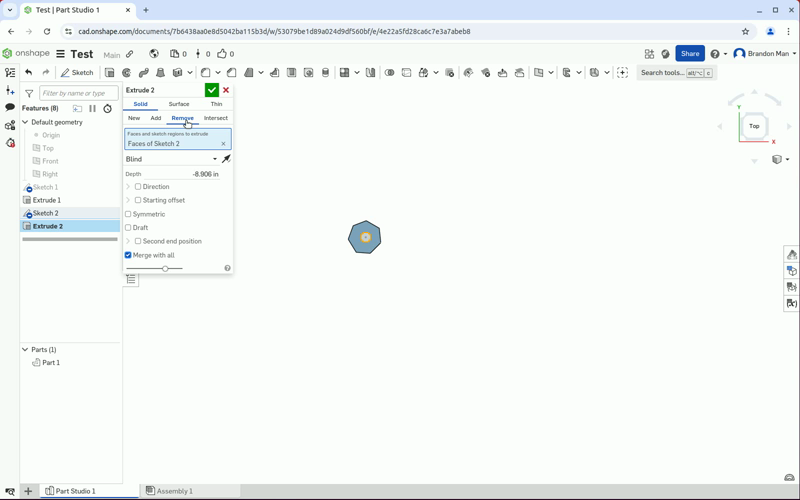
key(enter)
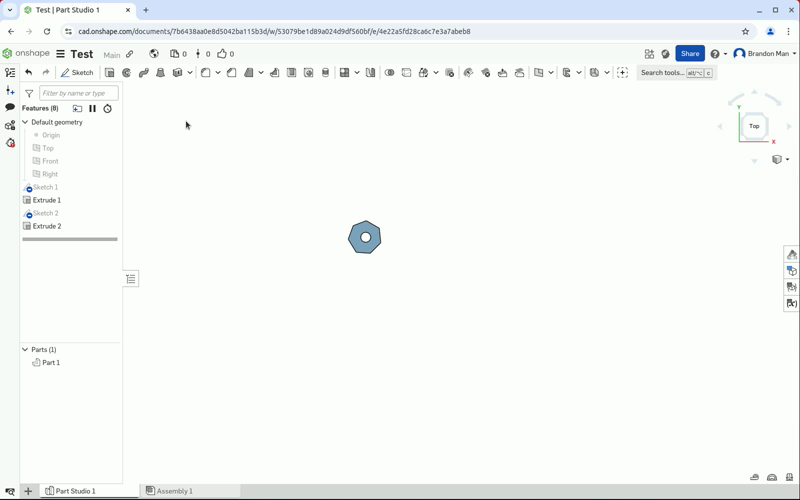
key(shift+h)
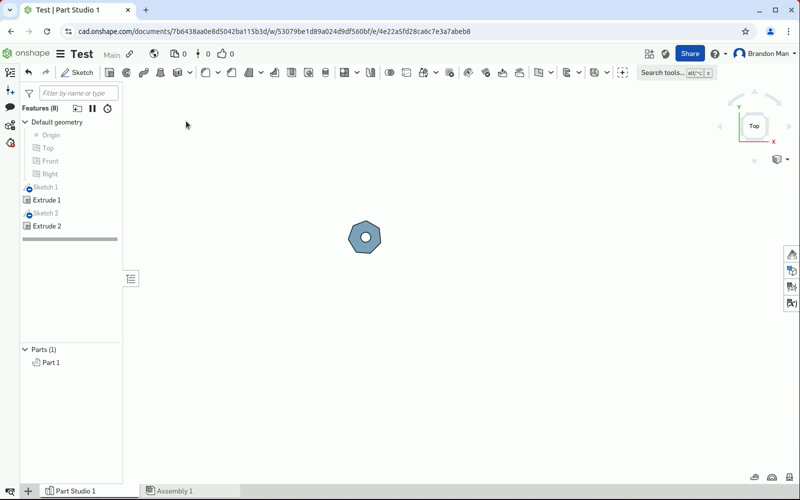
key(shift+h)
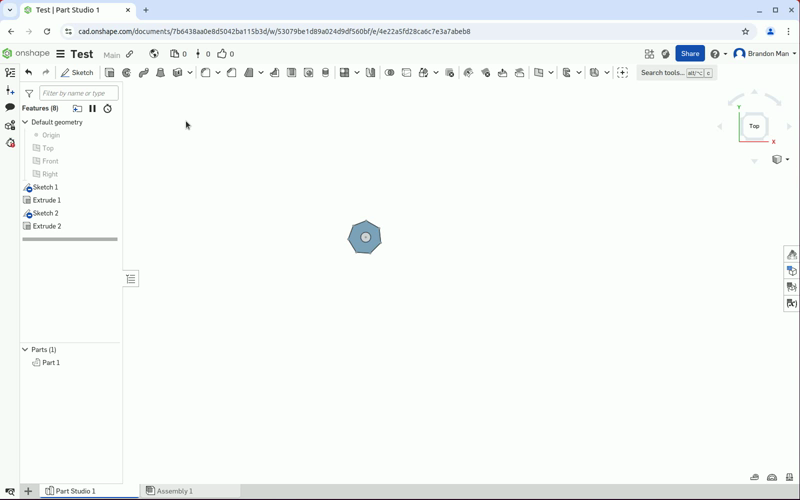
key(shift+7)
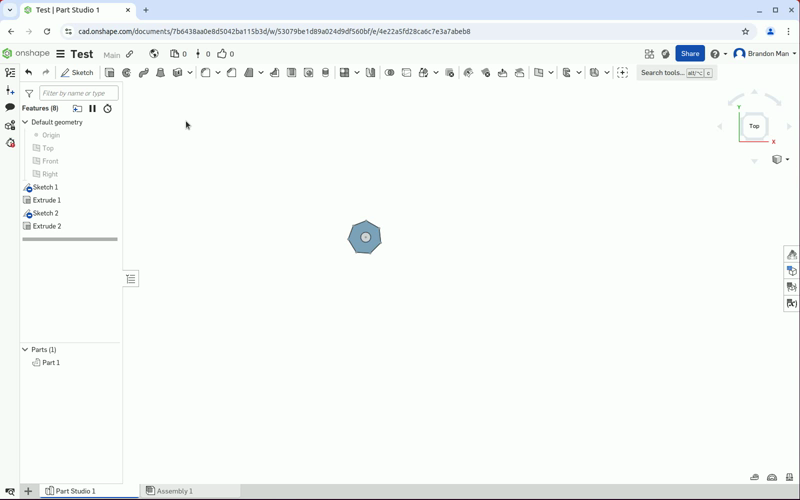
key(up, 3)
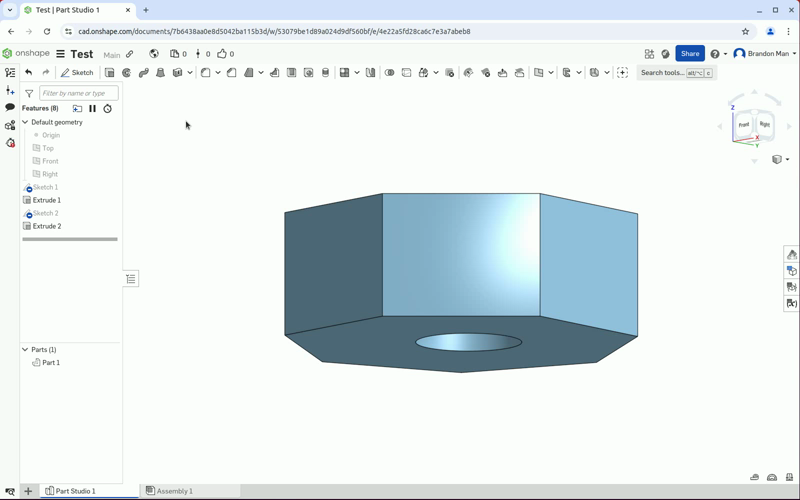
key(left, 3)
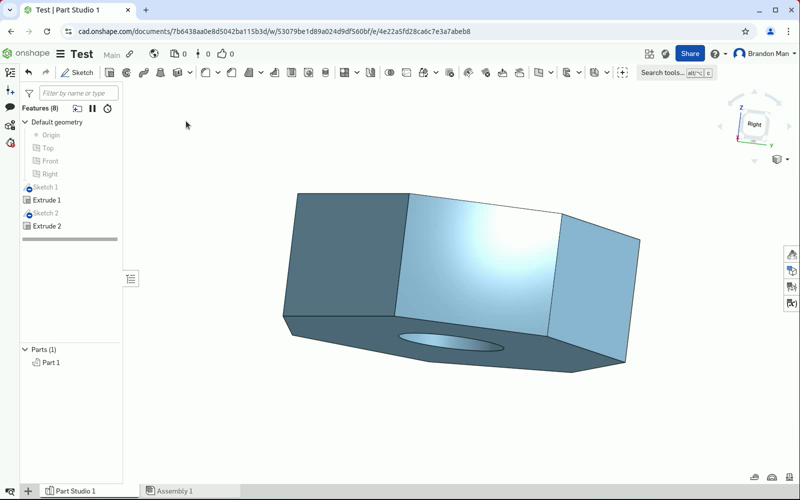
key(right, 3)
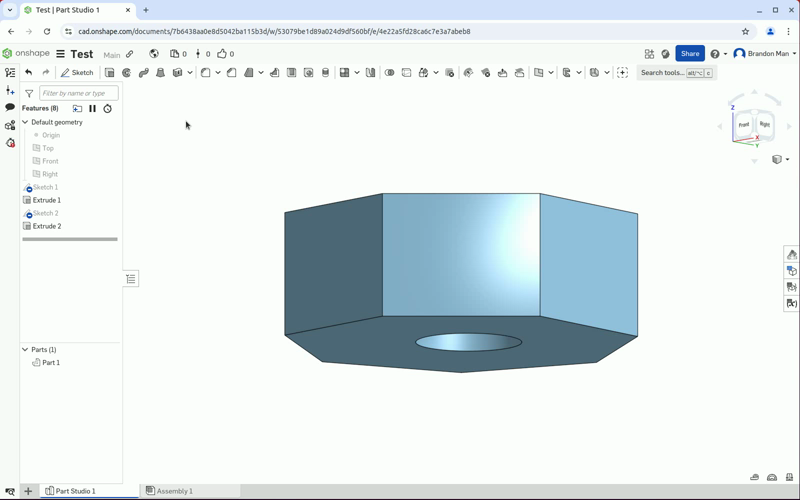
key(down, 3)
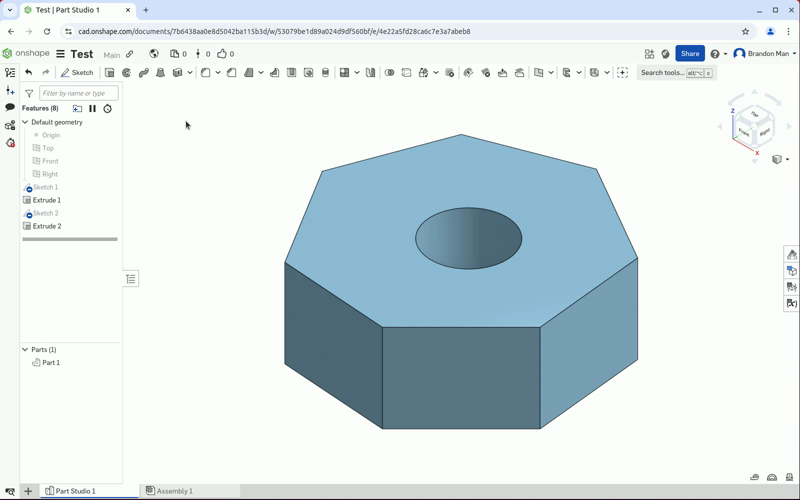
mouse_move(73, 189)
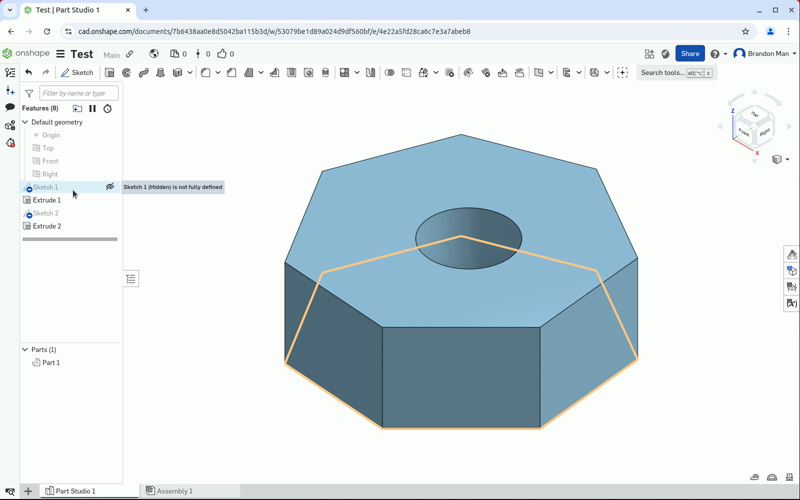
click(73, 189)